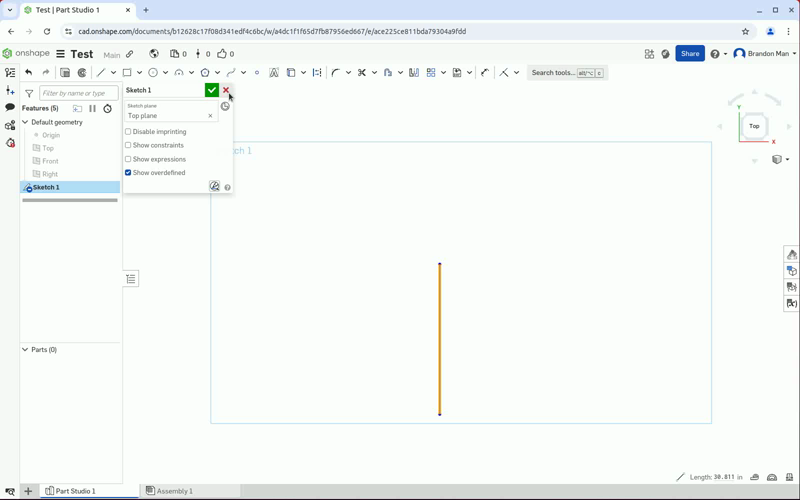
key(shift+h)
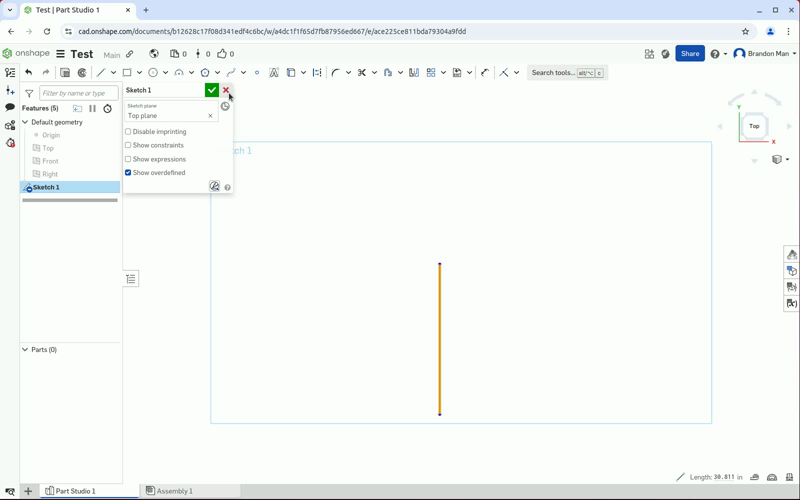
key(shift+s)
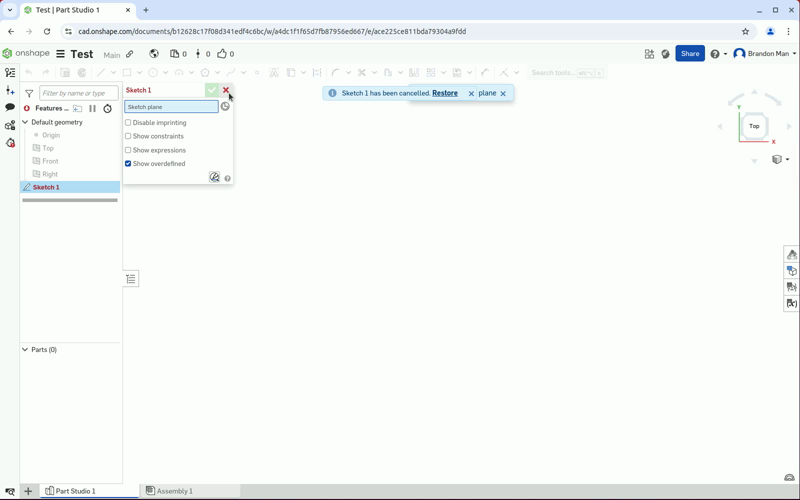
mouse_move(73, 150)
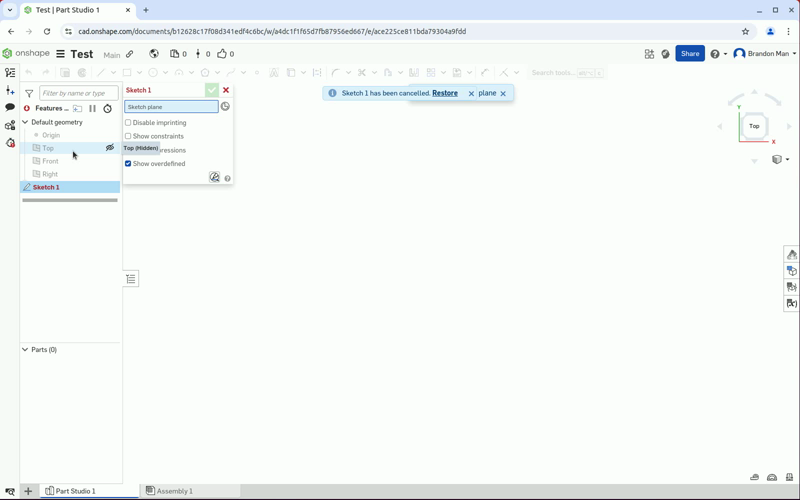
click(73, 150)
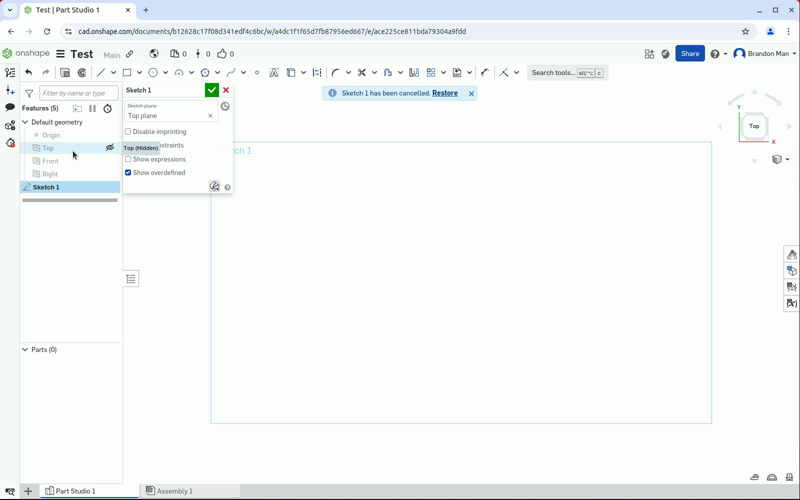
mouse_move(73, 352)
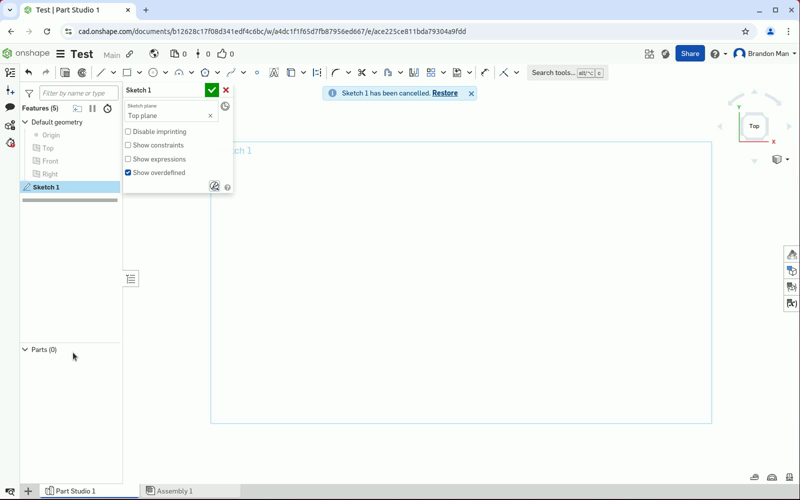
key(y)
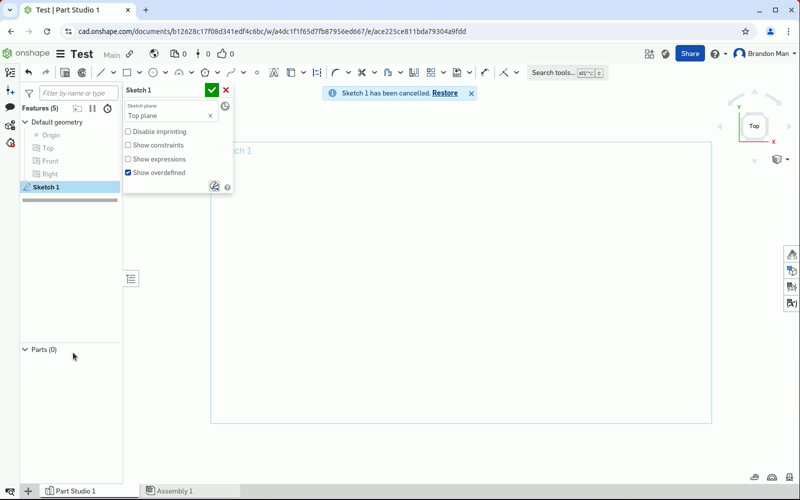
key(l)
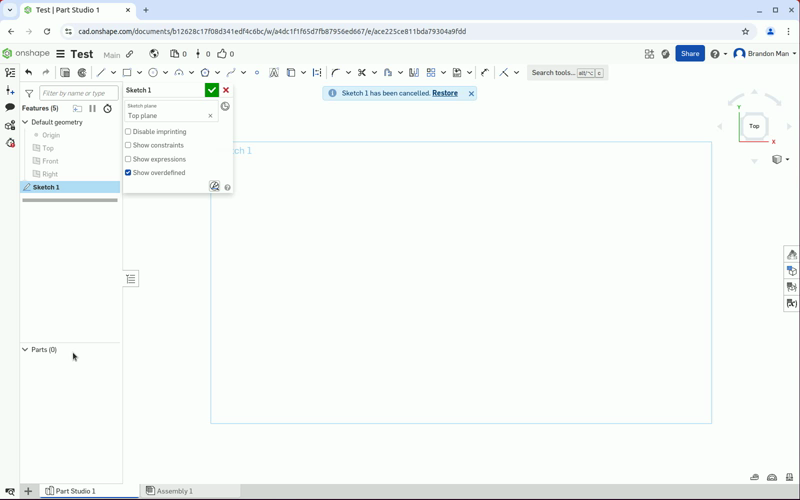
key_down(shift)
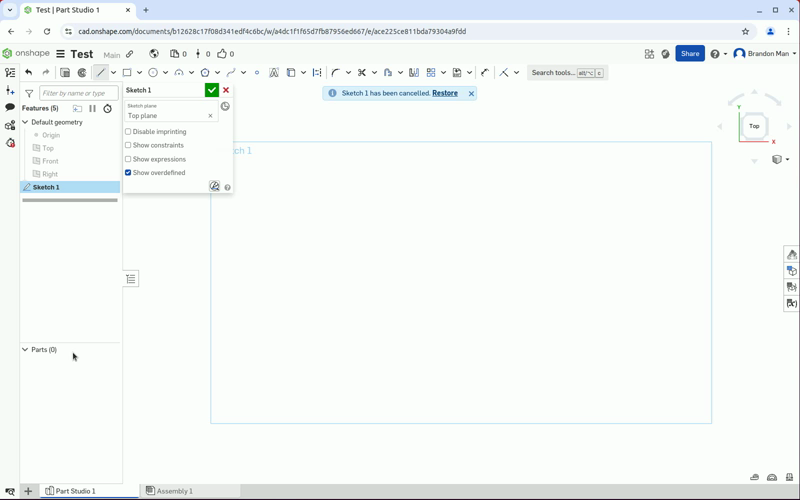
mouse_move(348, 226)
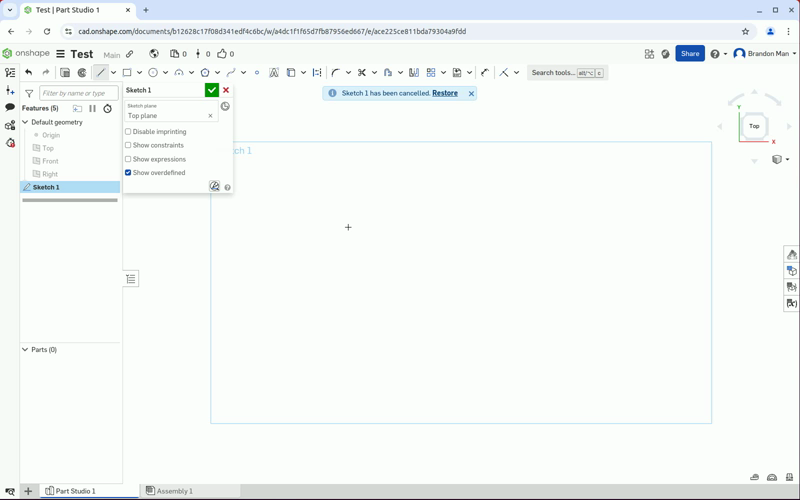
click(348, 226)
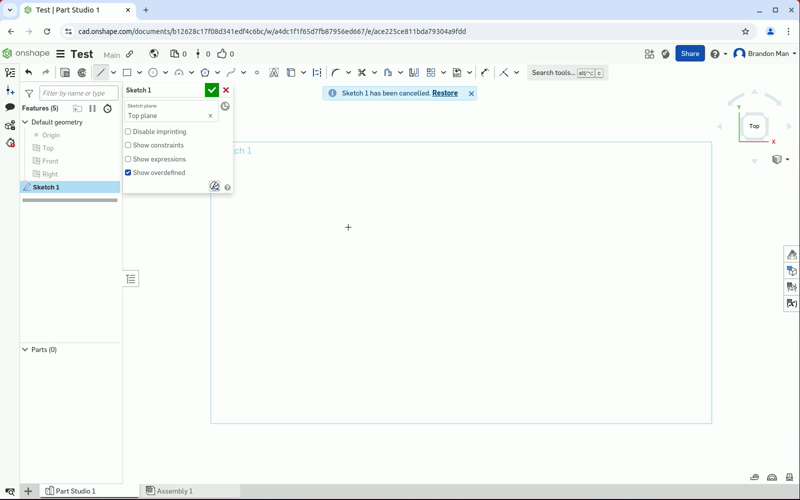
key_up(shift)
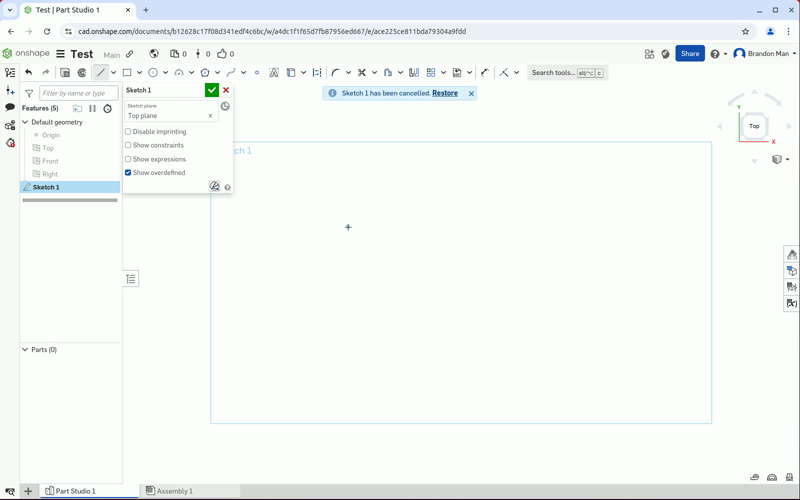
key_down(shift)
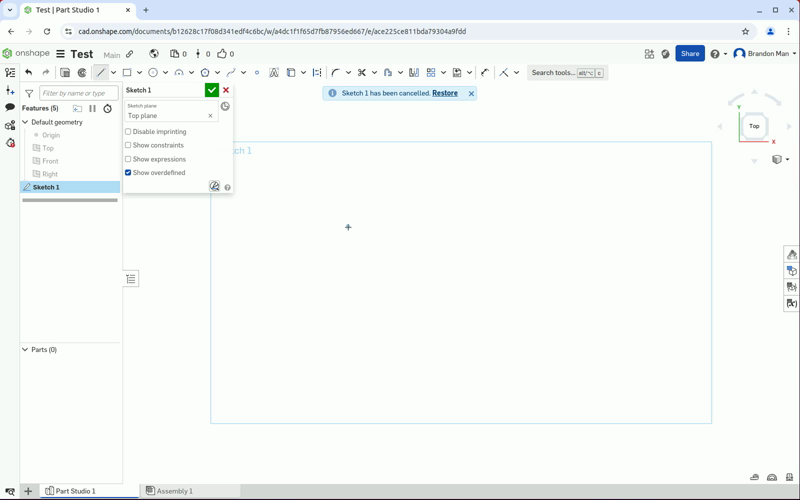
mouse_move(378, 226)
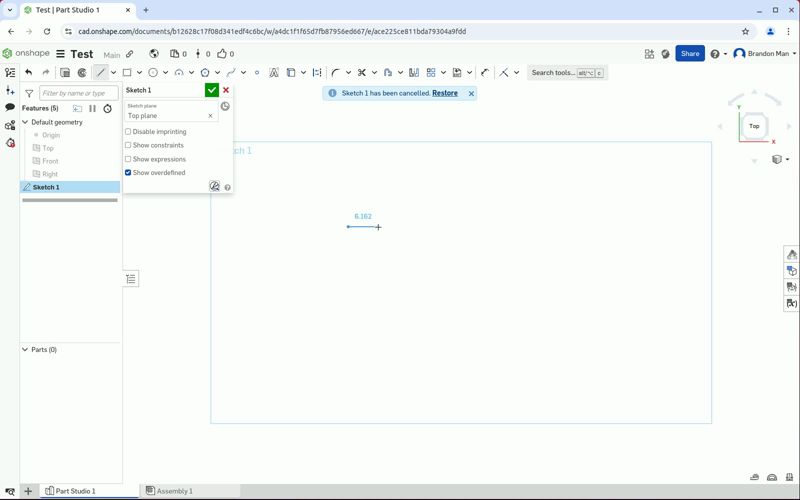
mouse_move(404, 226)
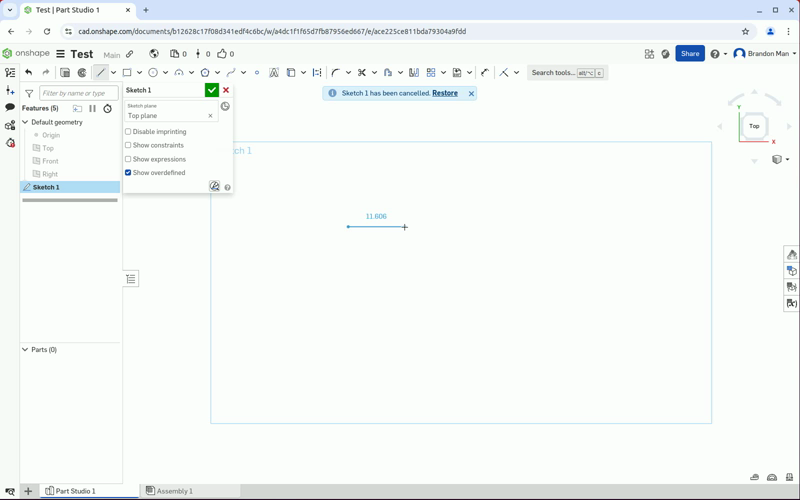
click(404, 226)
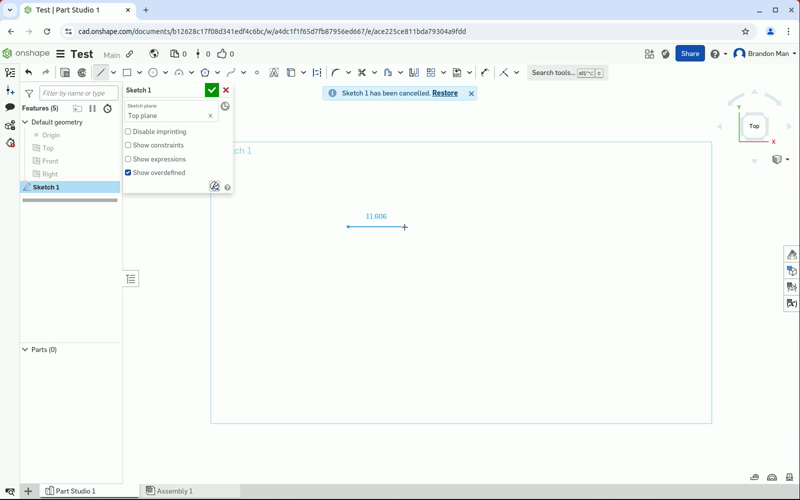
key_up(shift)
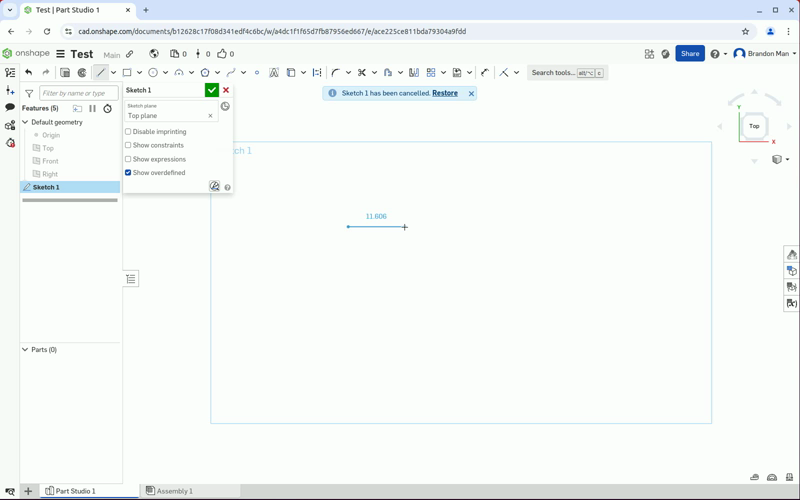
key_down(shift)
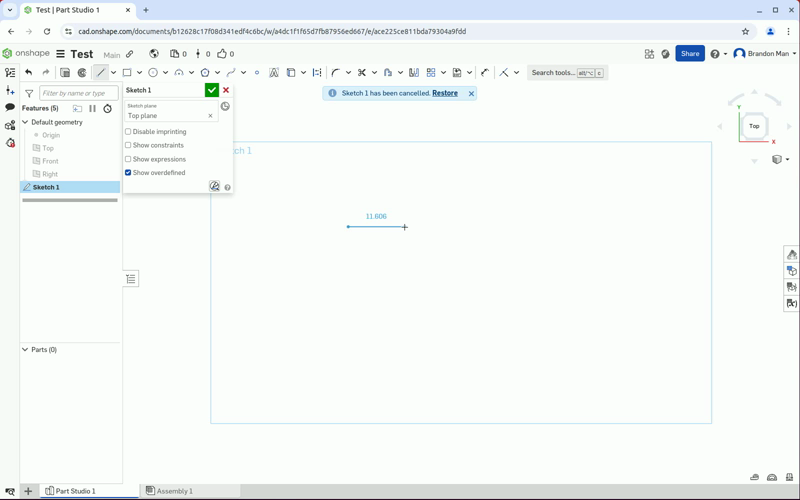
mouse_move(434, 226)
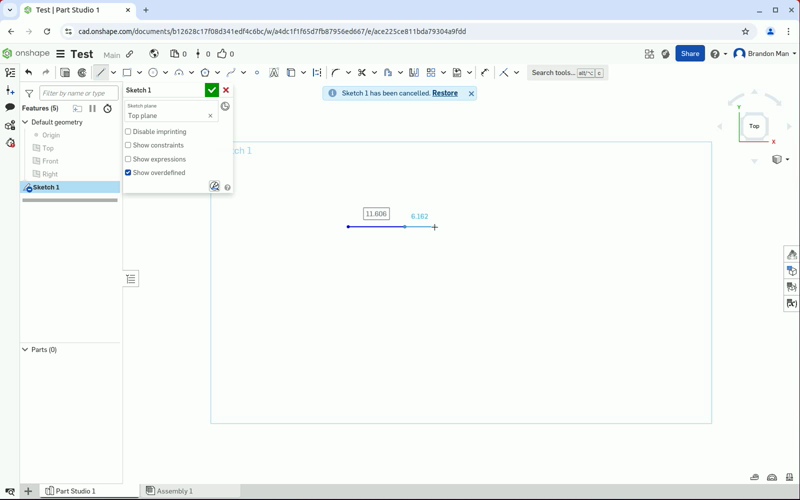
mouse_move(404, 283)
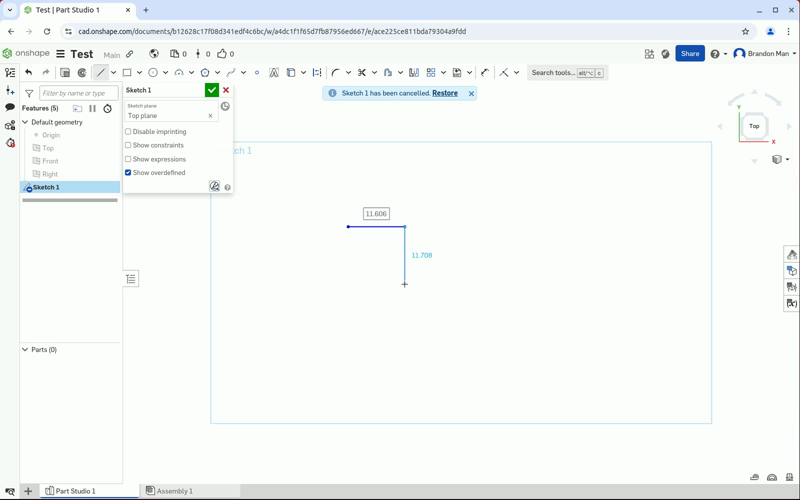
click(404, 283)
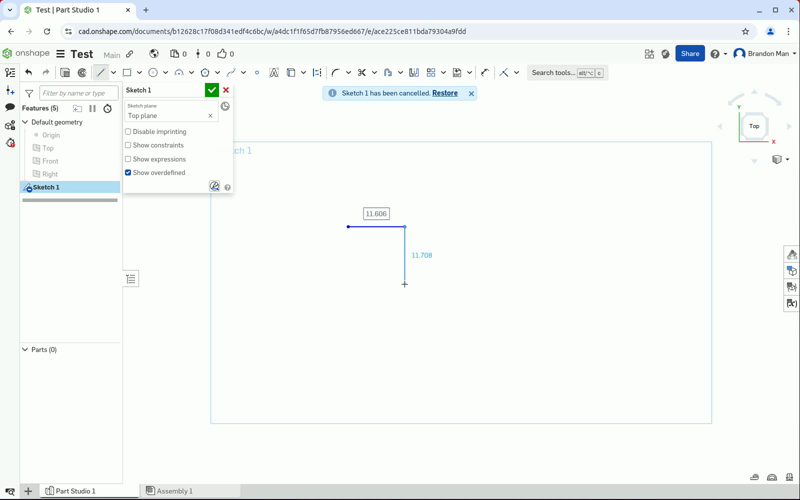
key_up(shift)
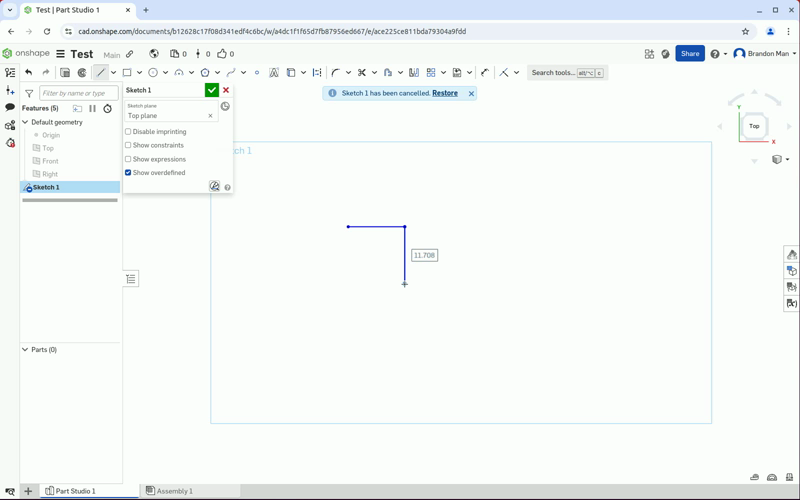
key_down(shift)
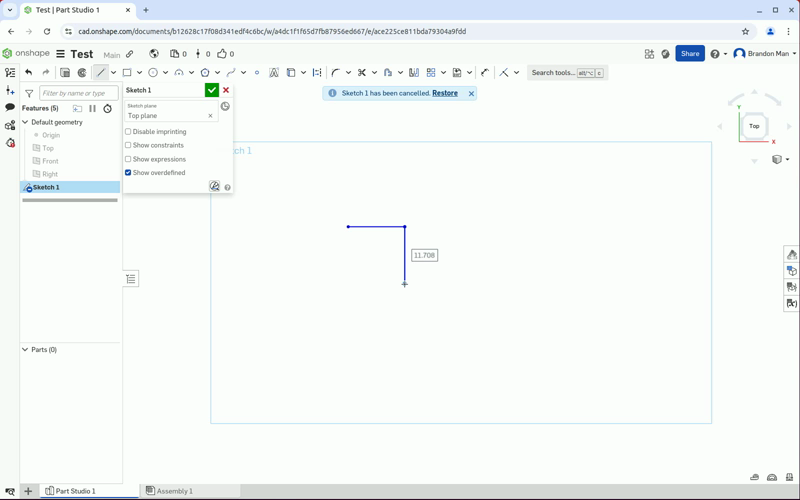
mouse_move(434, 283)
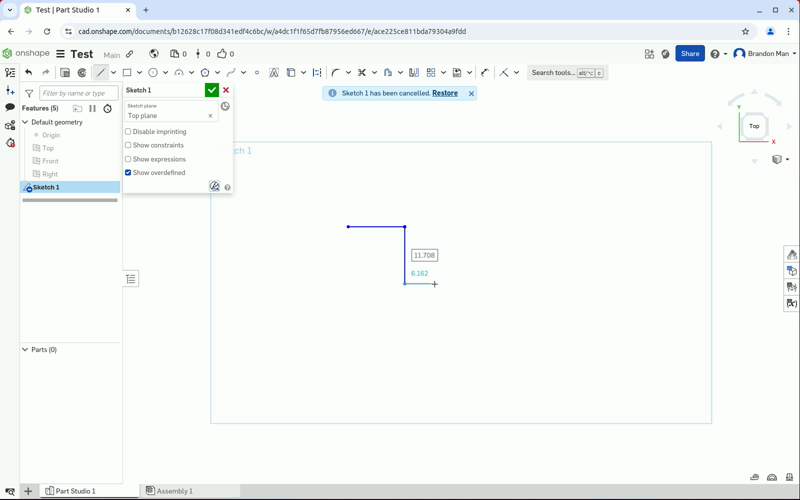
mouse_move(460, 283)
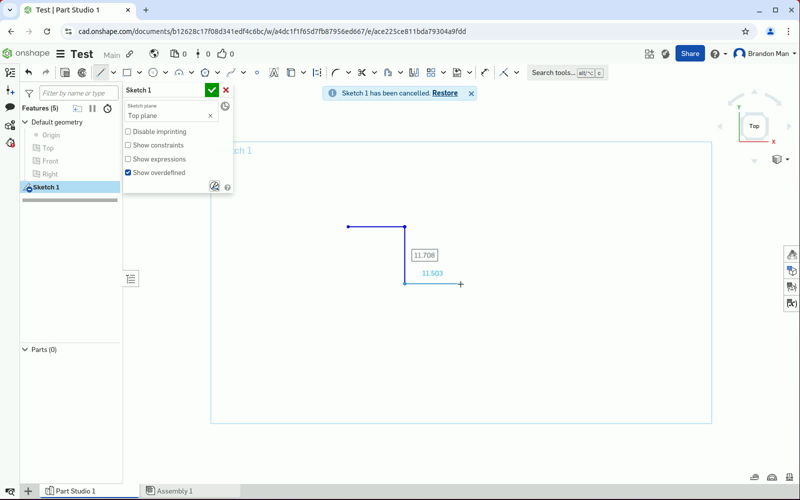
click(460, 283)
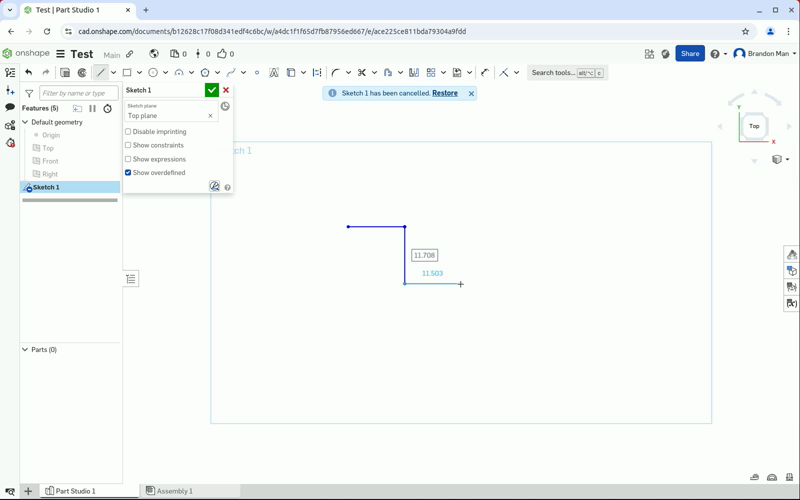
key_up(shift)
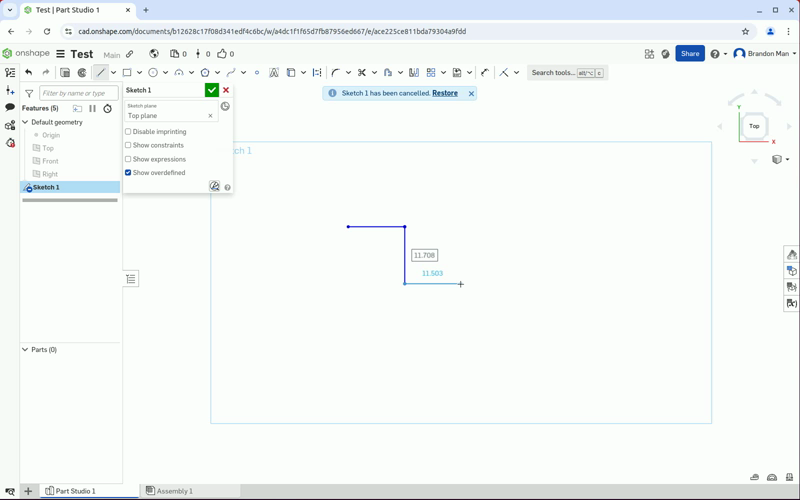
key_down(shift)
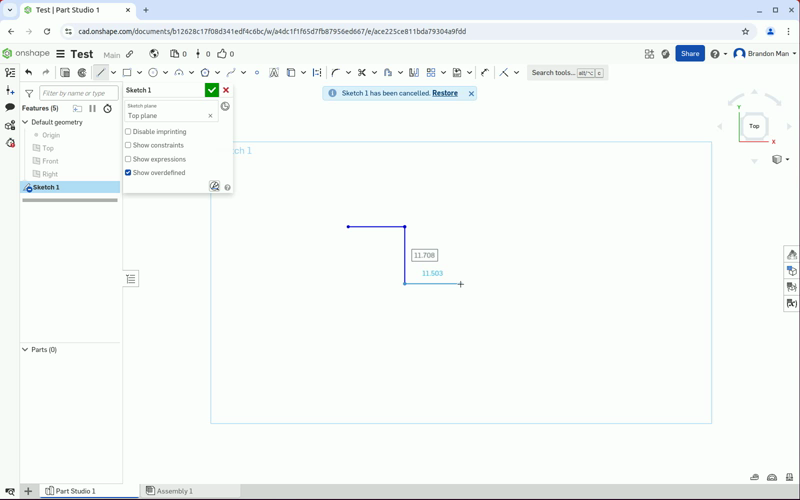
mouse_move(460, 169)
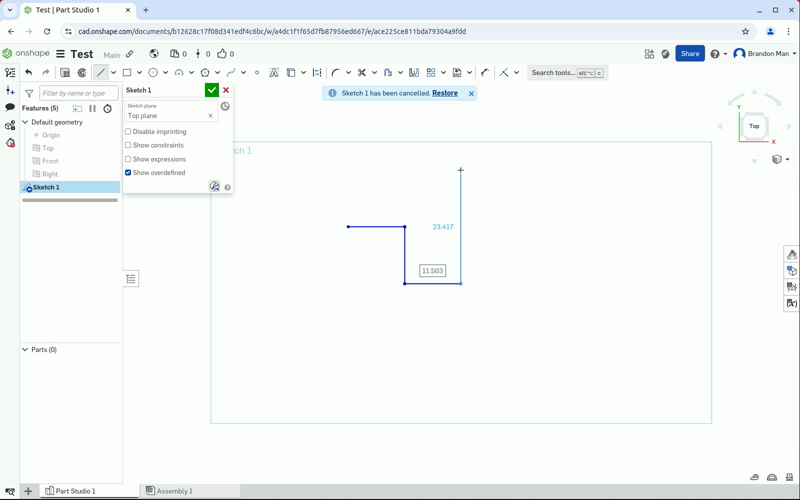
click(460, 169)
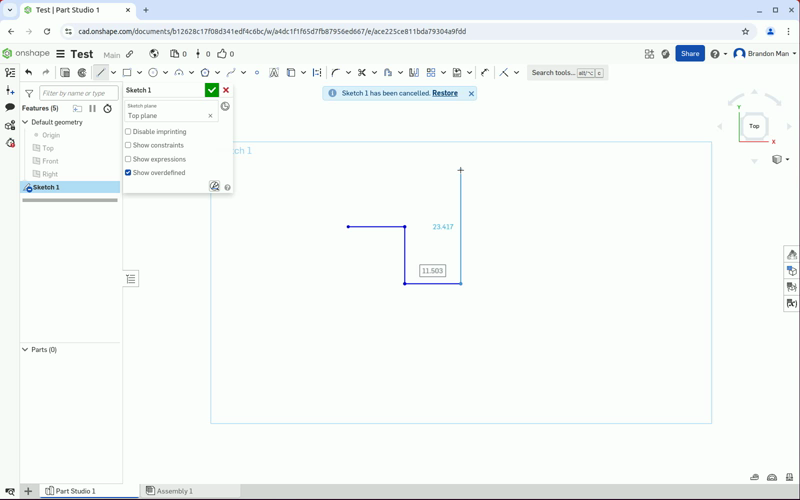
key_up(shift)
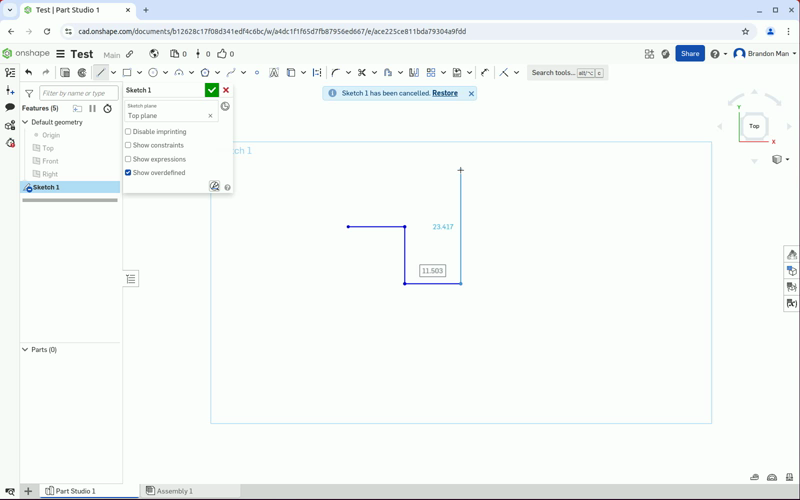
key_down(shift)
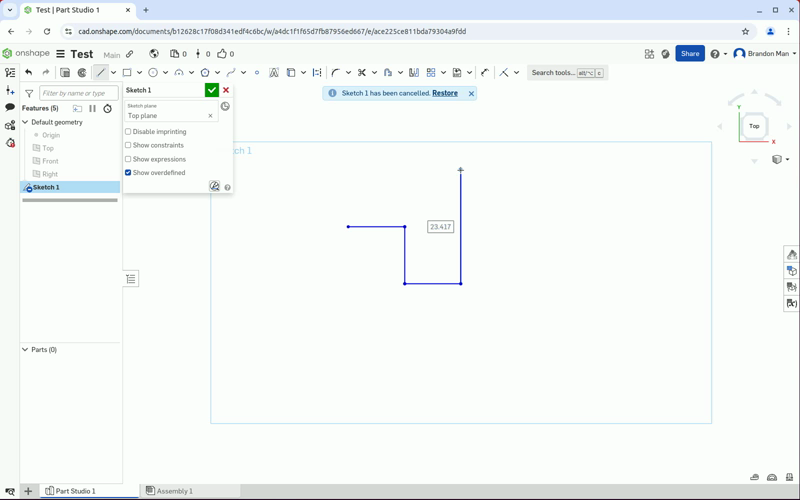
mouse_move(348, 169)
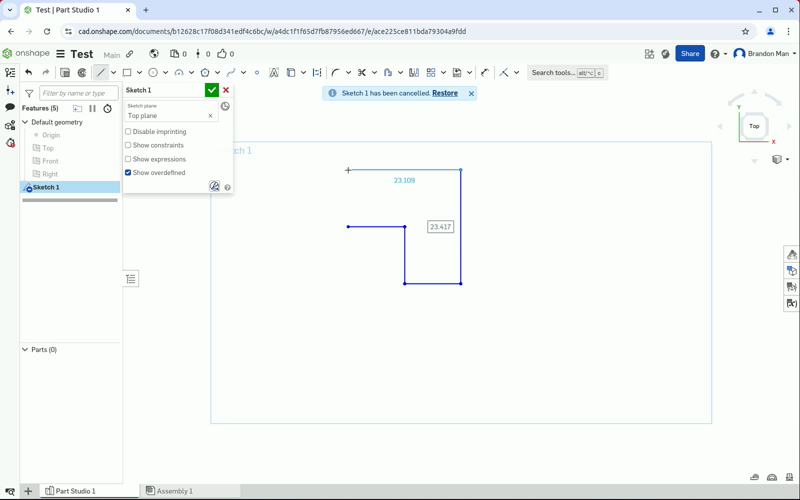
click(348, 169)
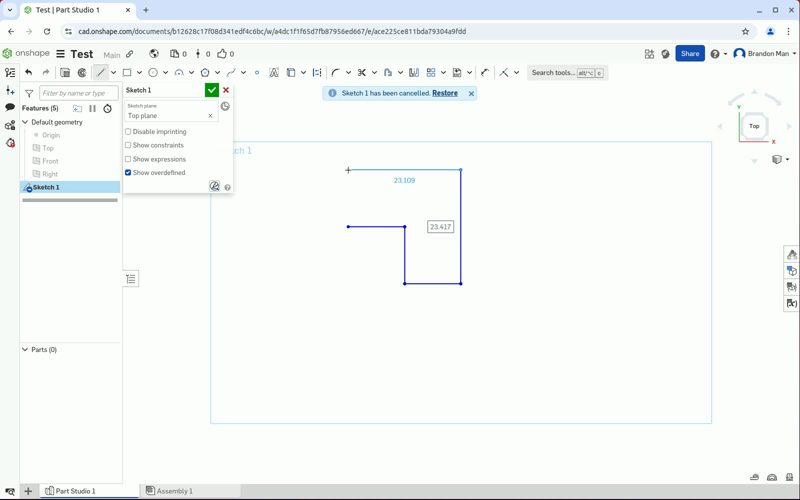
key_up(shift)
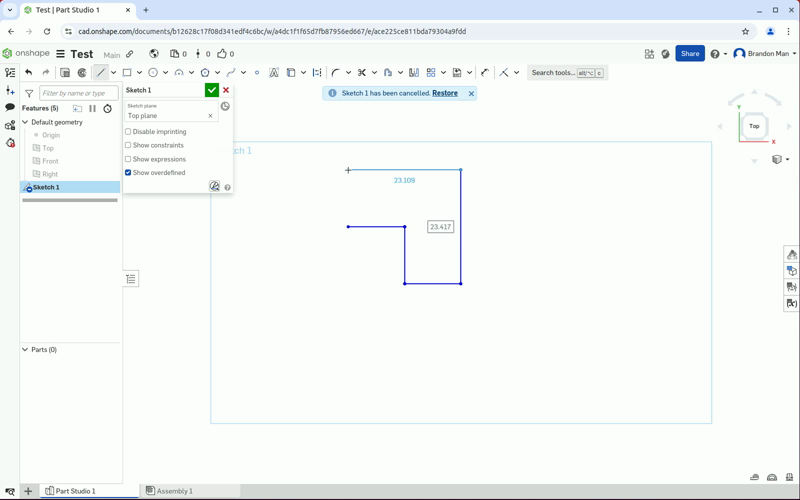
mouse_move(378, 169)
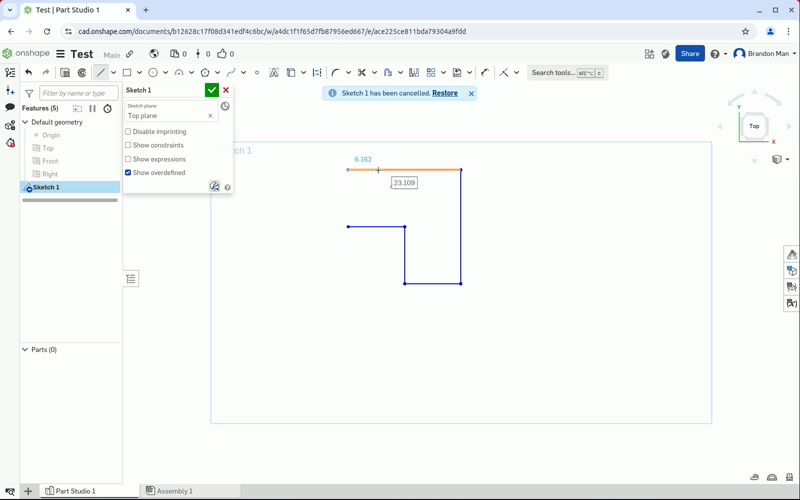
key_down(shift)
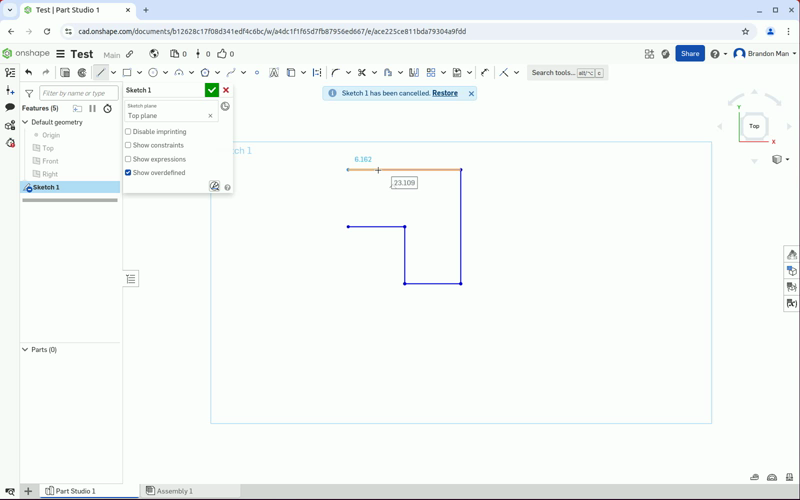
mouse_move(348, 226)
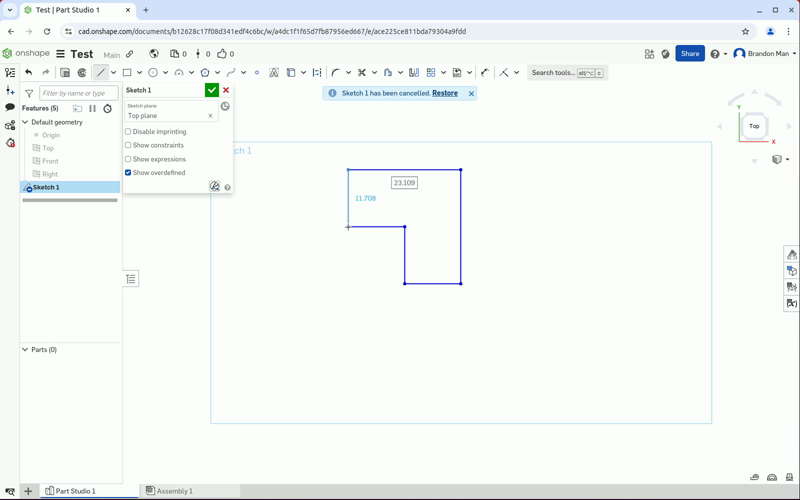
key_up(shift)
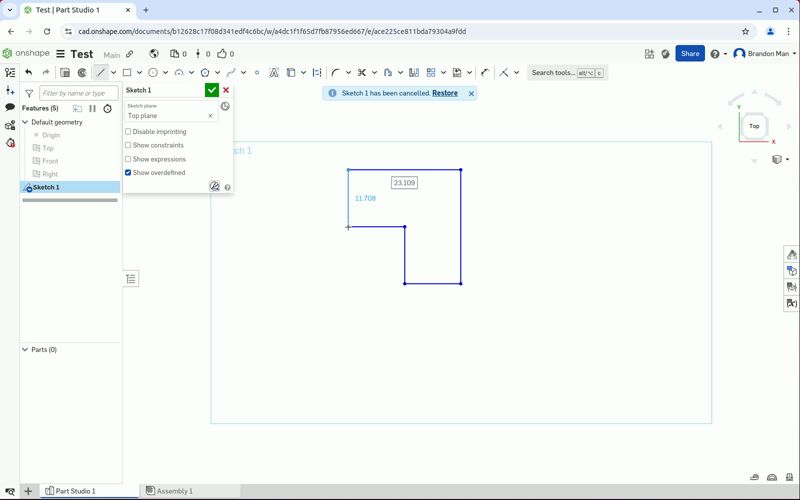
click(348, 226)
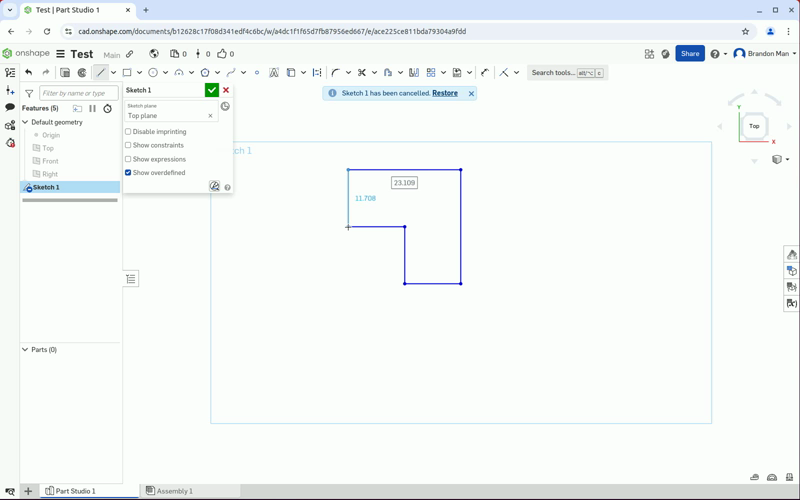
key(esc)
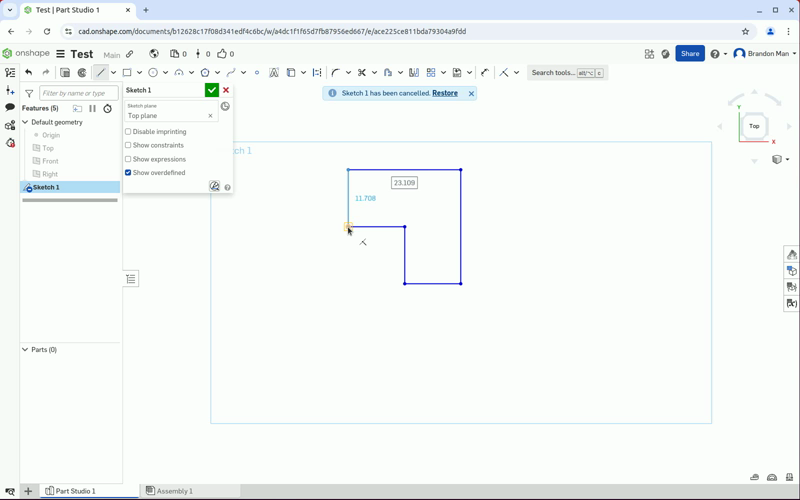
mouse_move(374, 213)
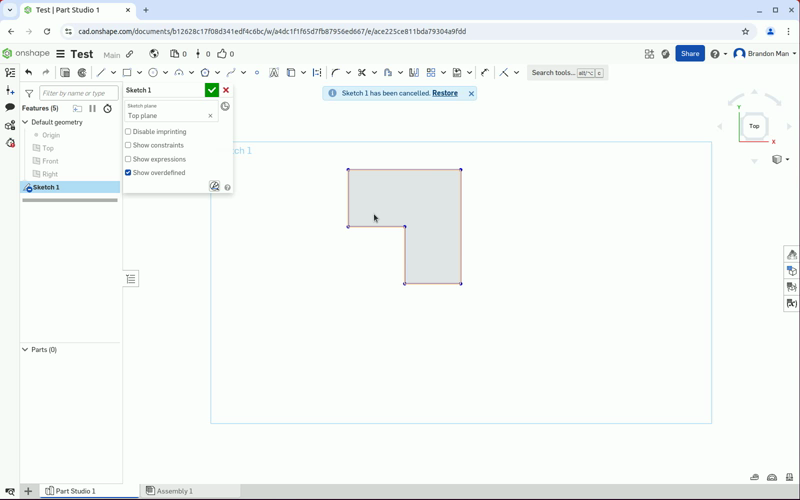
click(374, 213)
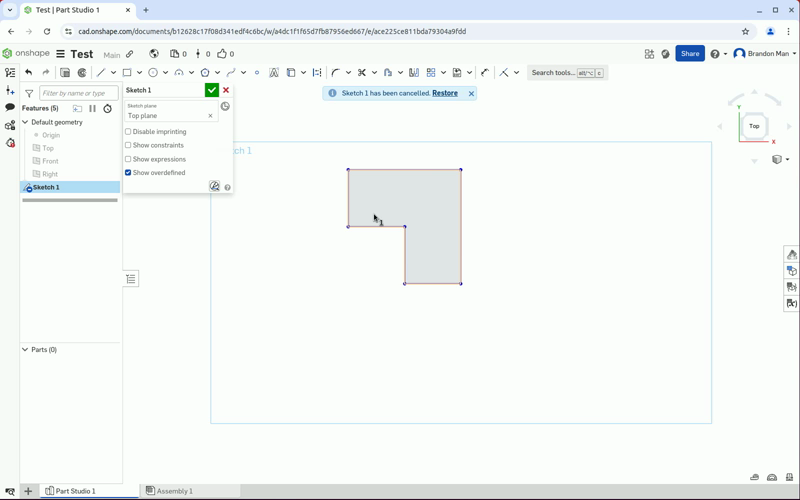
mouse_move(73, 352)
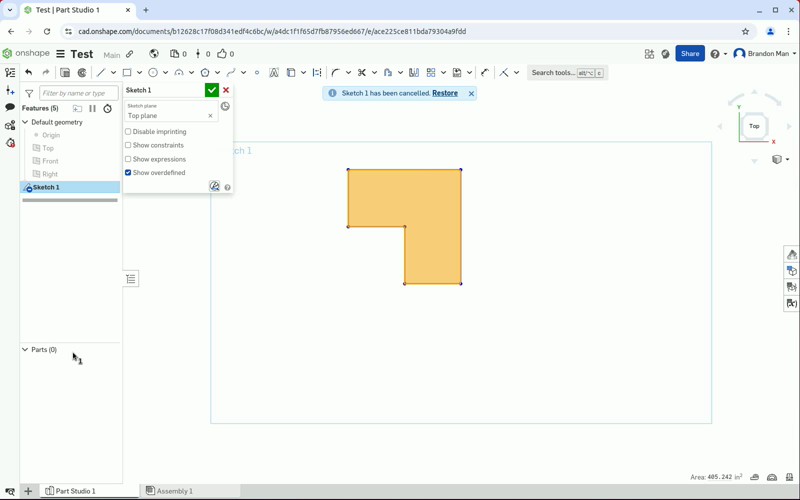
key(shift+y)
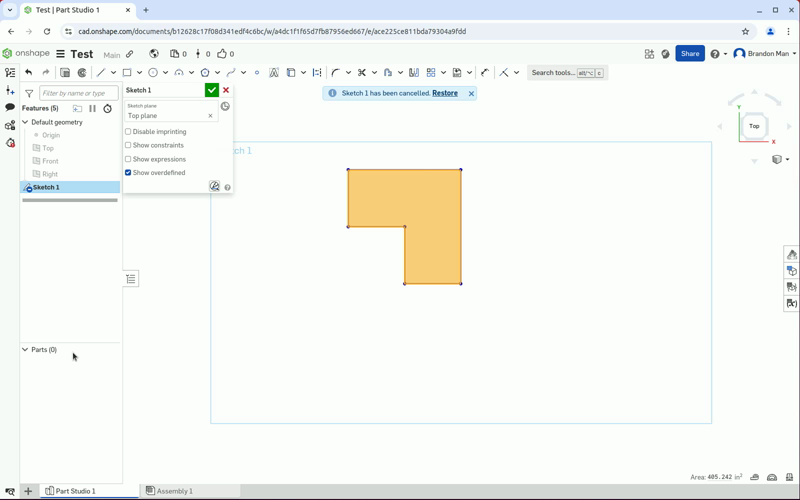
key(shift+e)
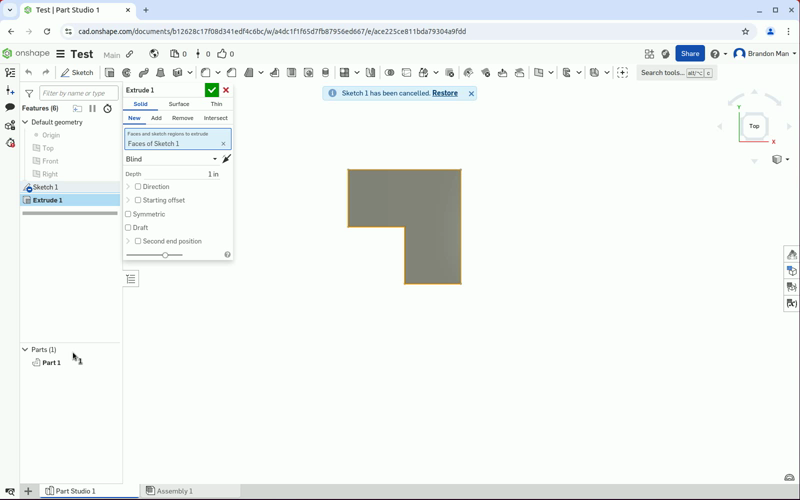
mouse_move(143, 106)
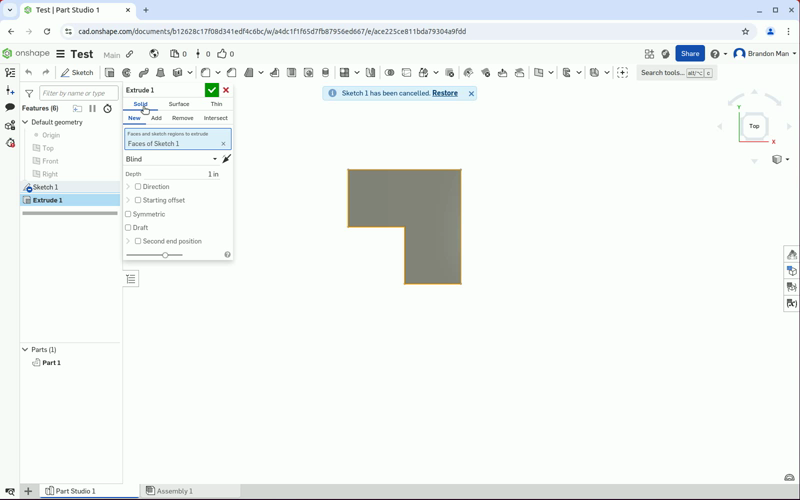
click(143, 106)
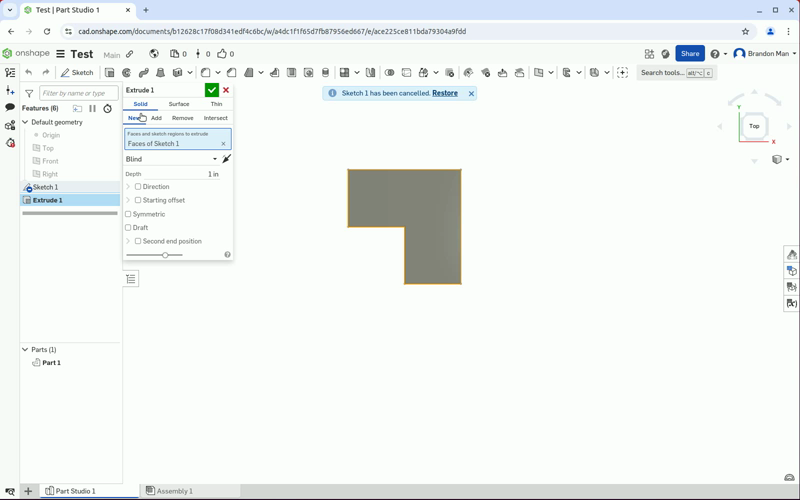
mouse_move(137, 120)
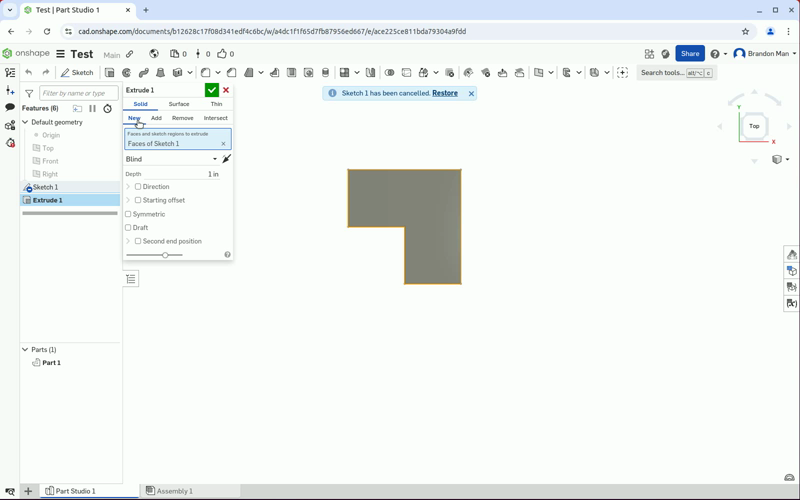
click(137, 120)
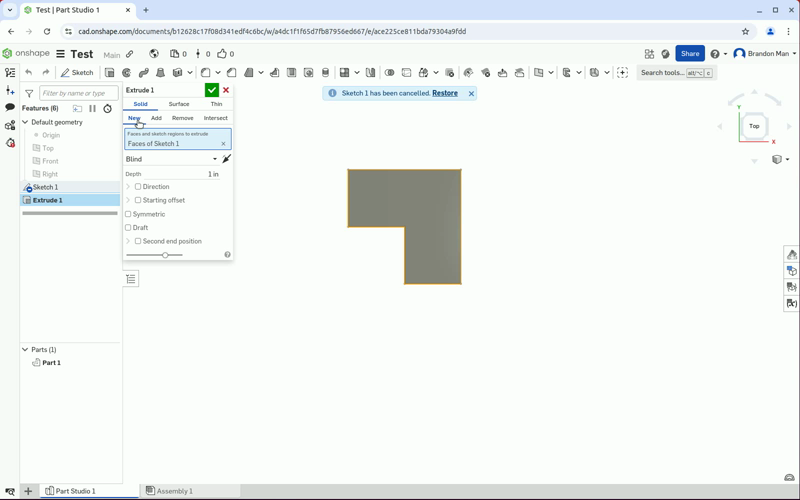
key(tab, 4)
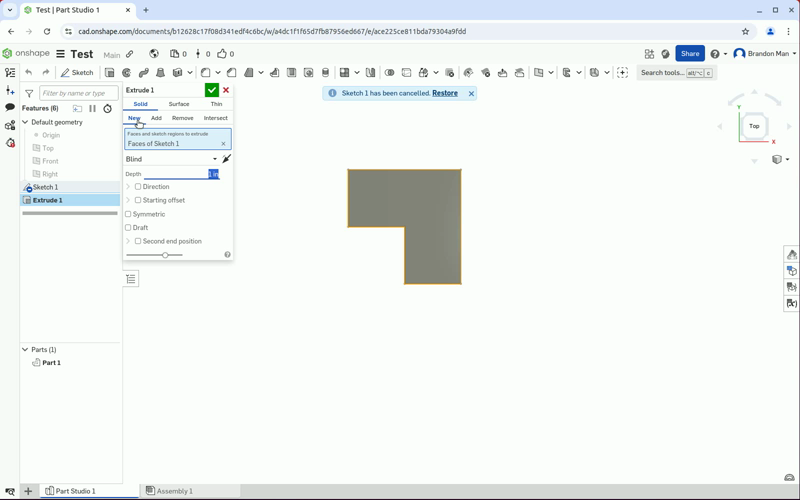
text(11.554)
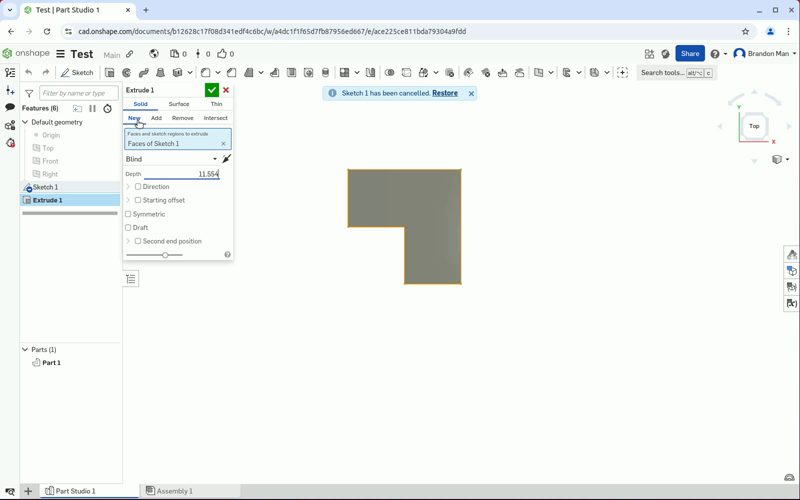
key(enter)
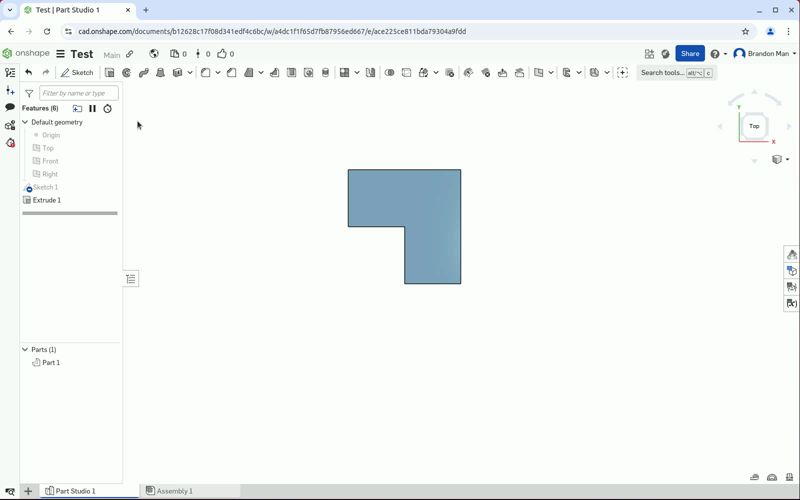
key(shift+h)
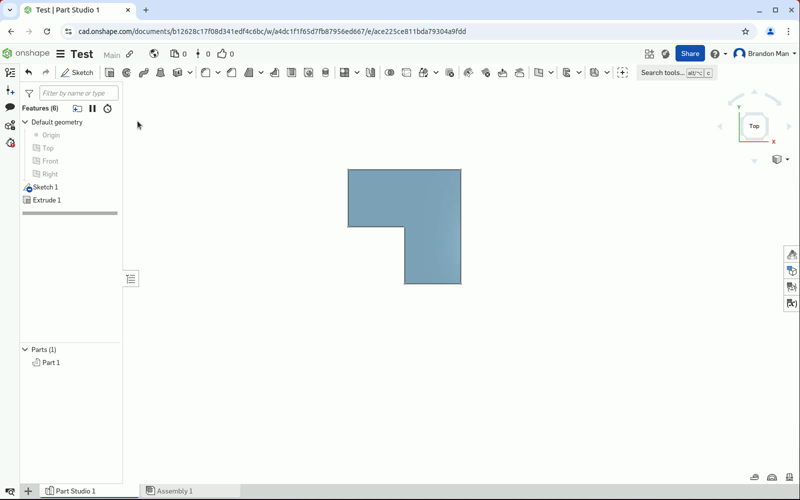
key(shift+h)
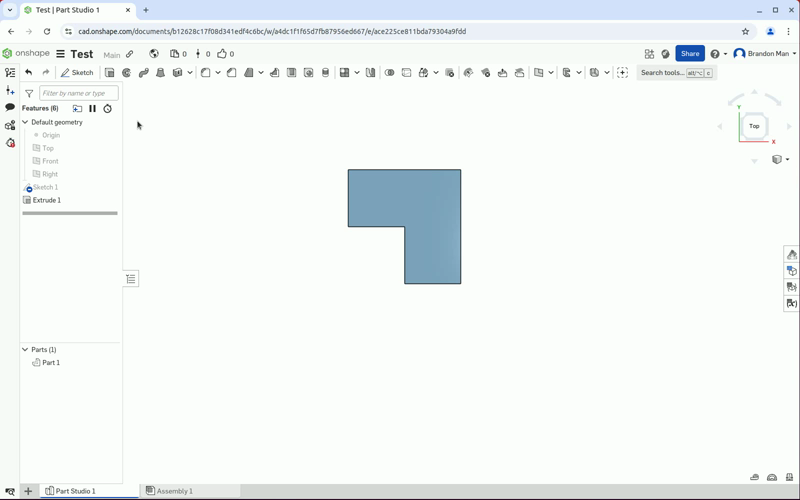
mouse_move(73, 189)
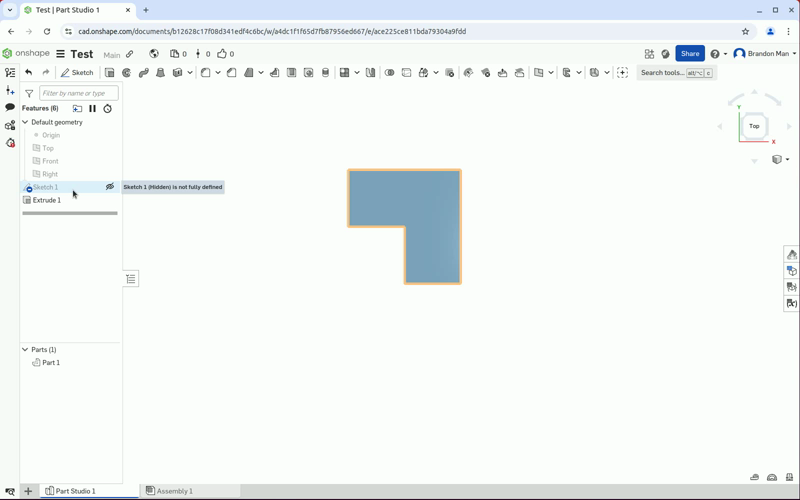
click(73, 189)
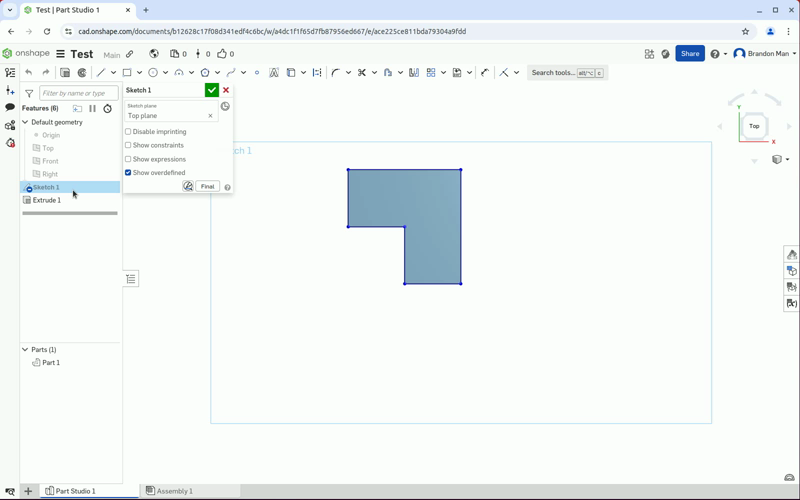
mouse_move(229, 92)
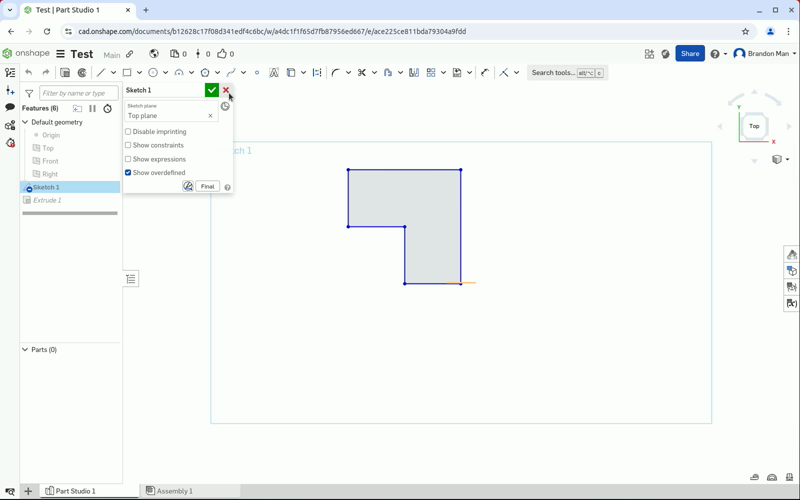
click(229, 92)
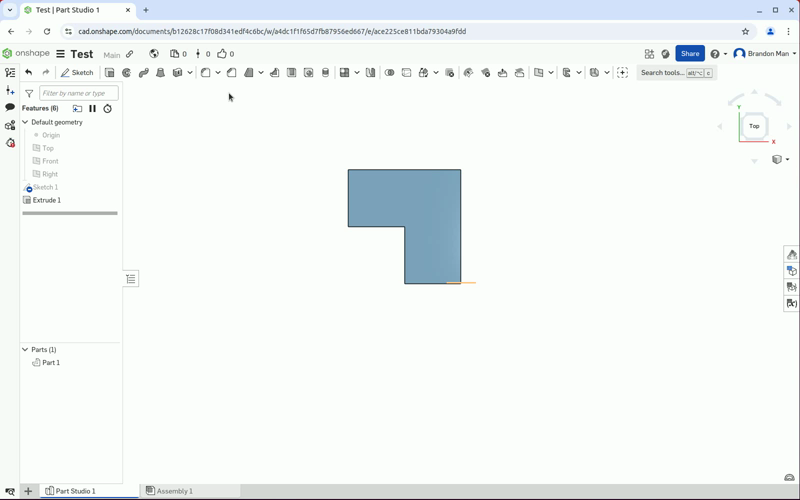
mouse_move(541, 75)
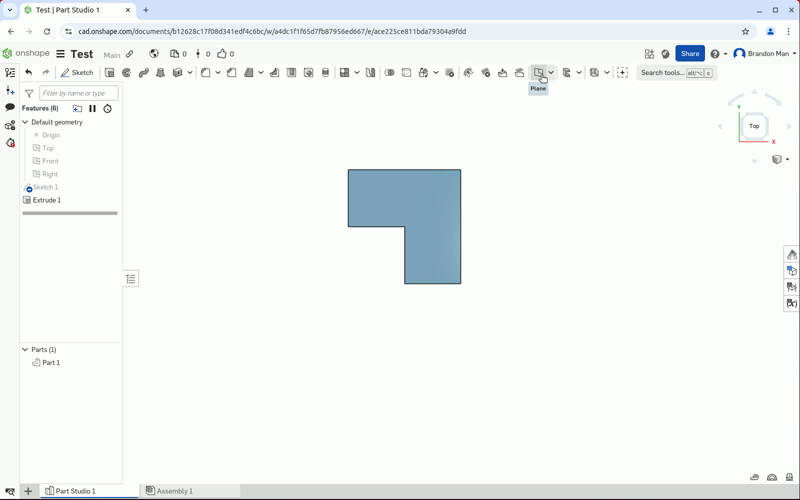
click(541, 75)
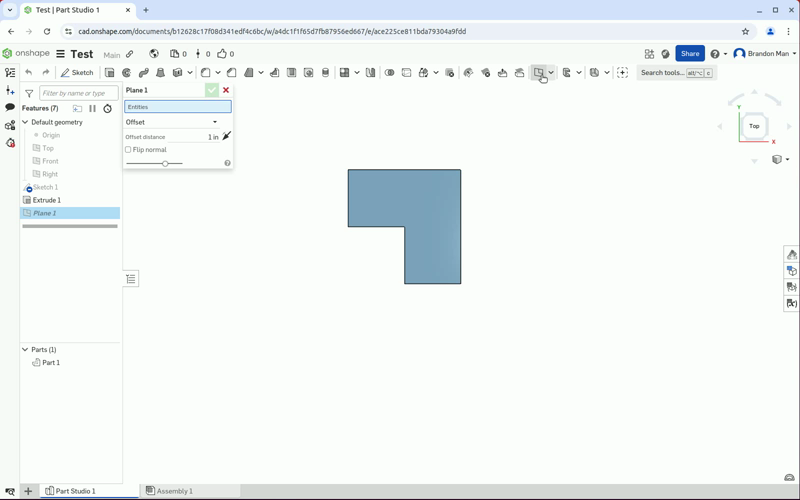
mouse_move(73, 150)
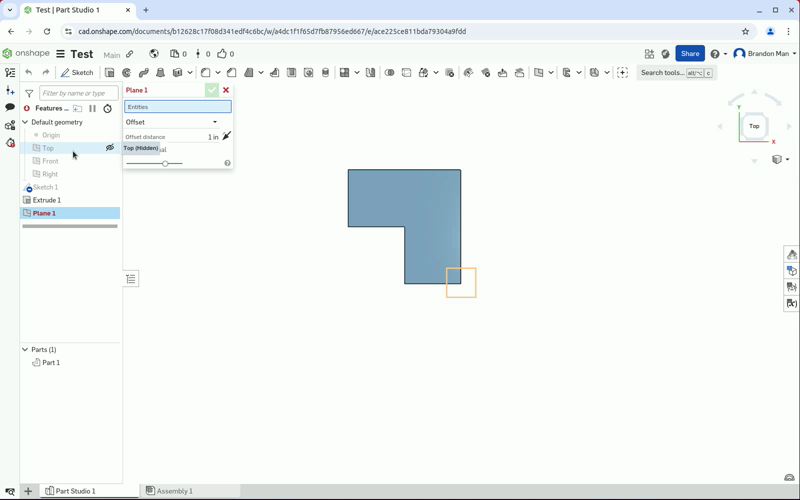
click(73, 150)
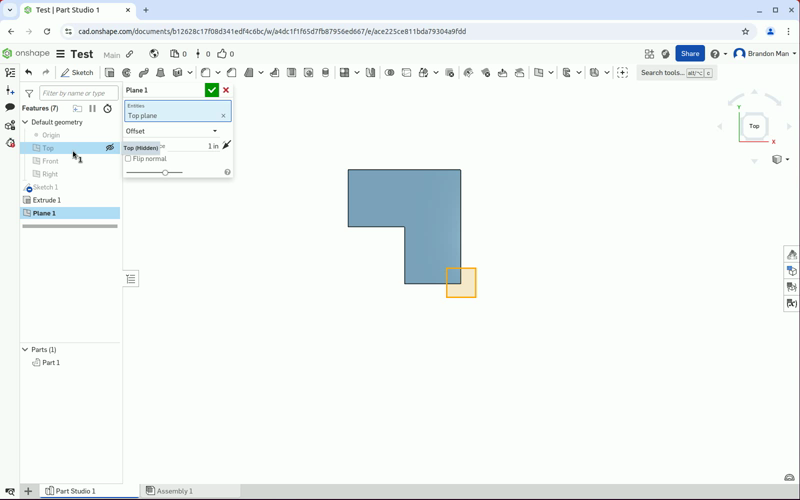
key(tab, 2)
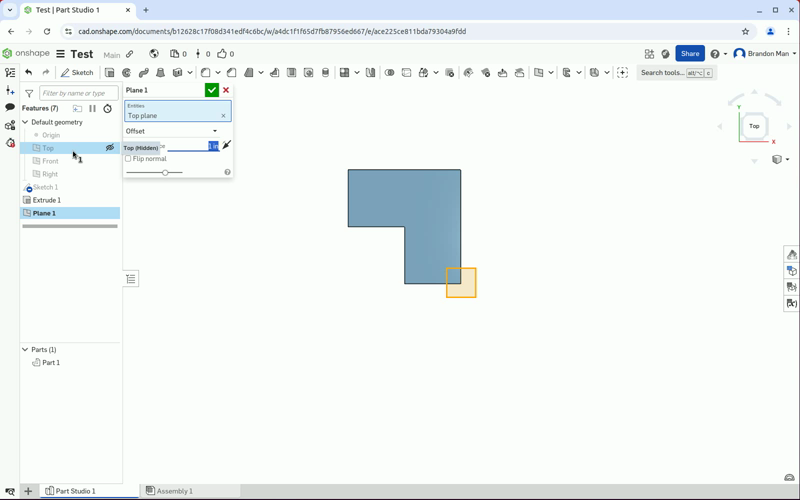
text(11.554)
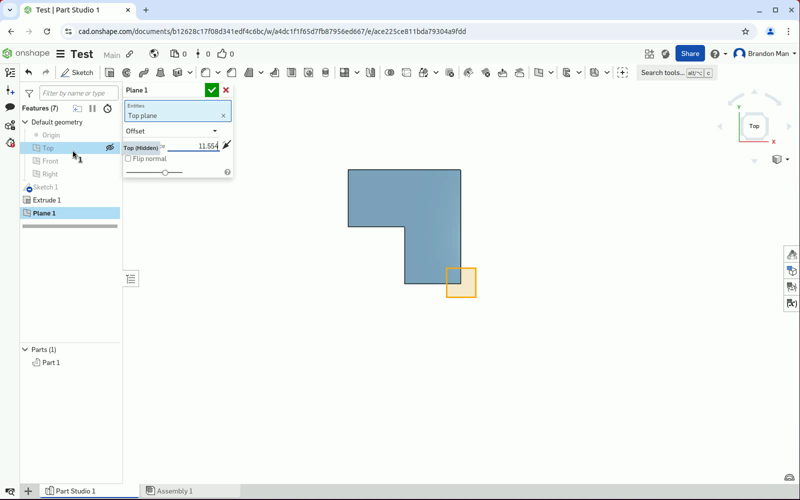
key(enter, 2)
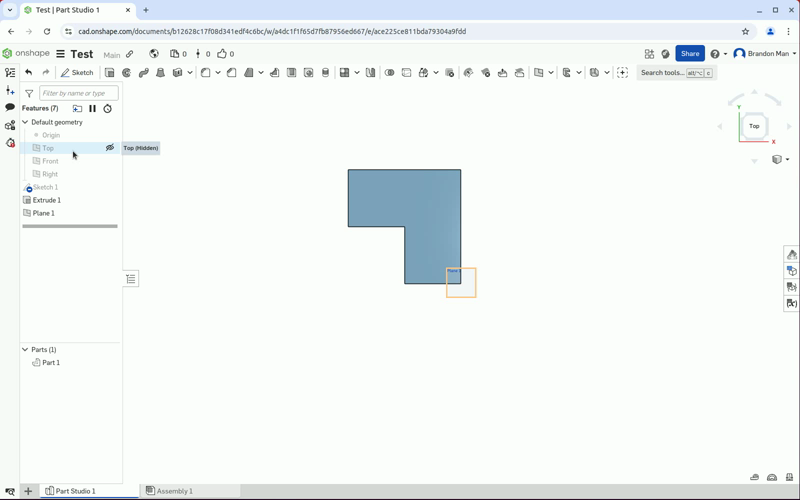
key(shift+s)
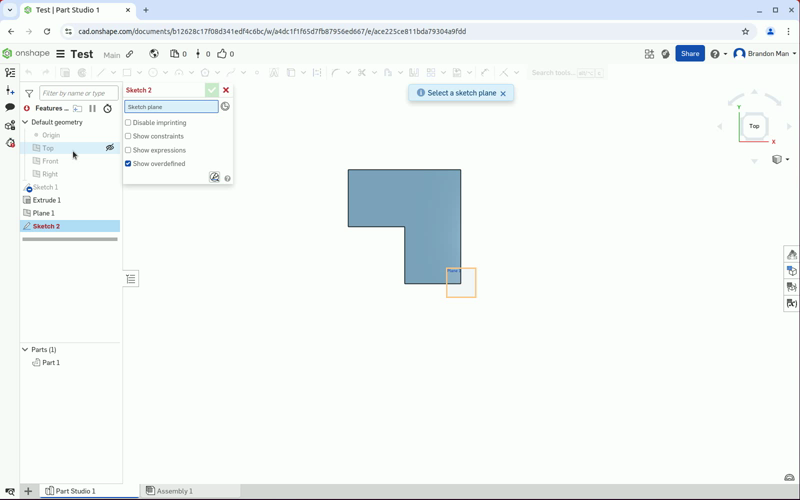
mouse_move(73, 215)
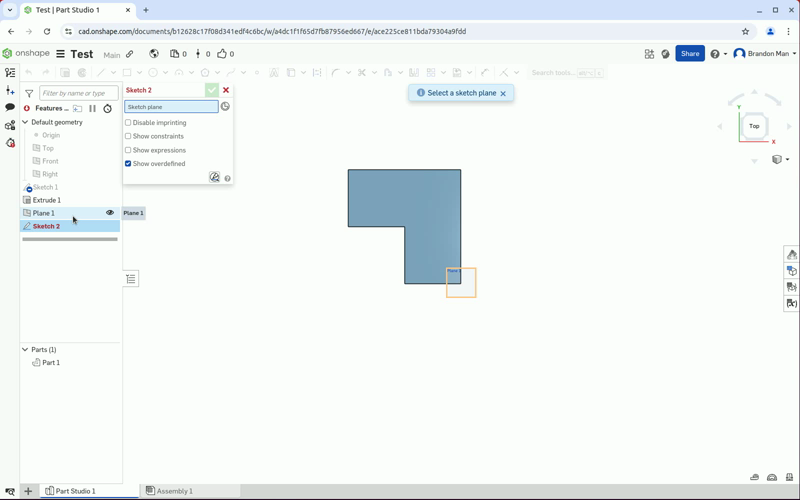
click(73, 215)
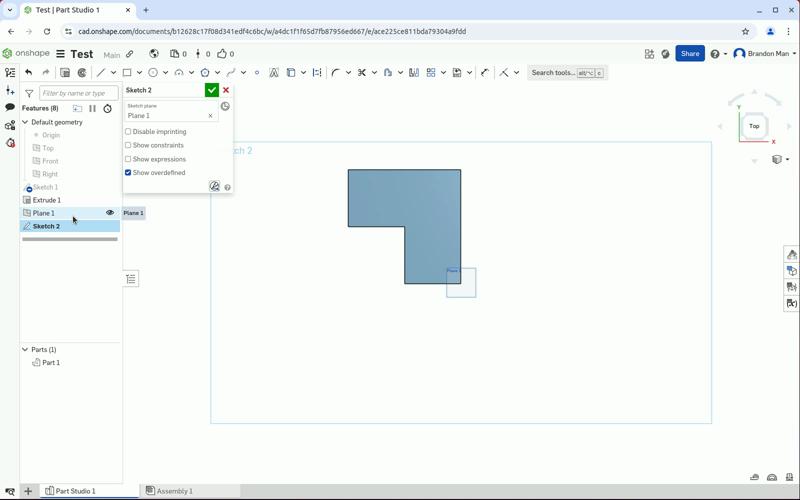
mouse_move(73, 352)
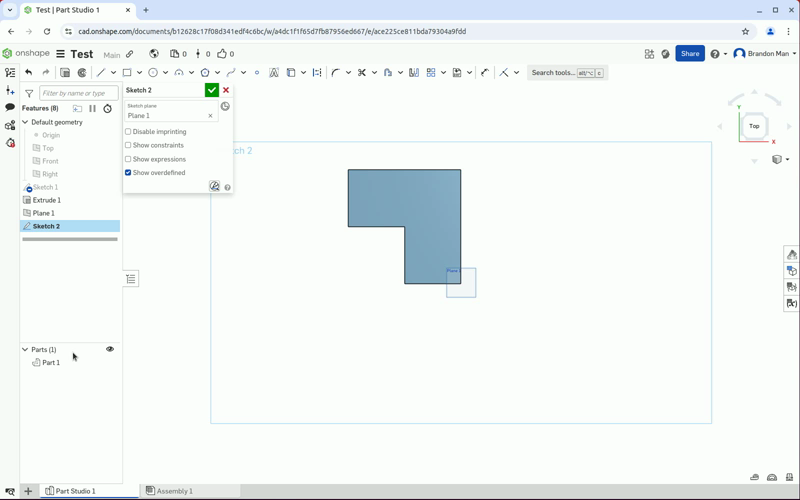
key(y)
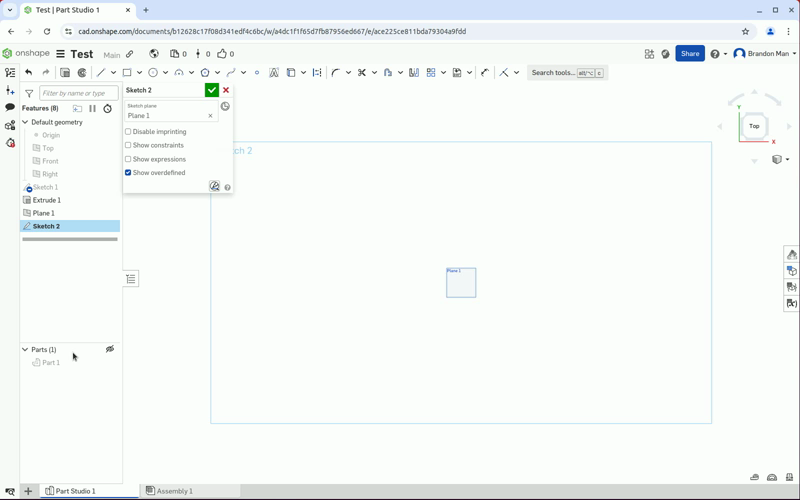
key(l)
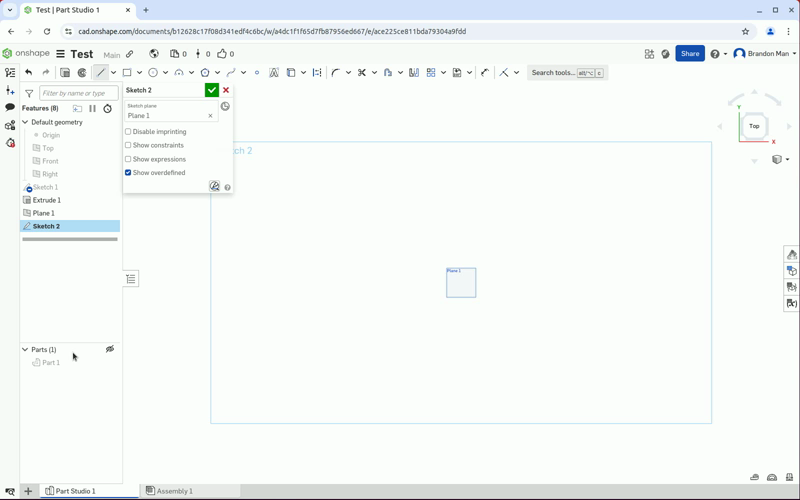
key_down(shift)
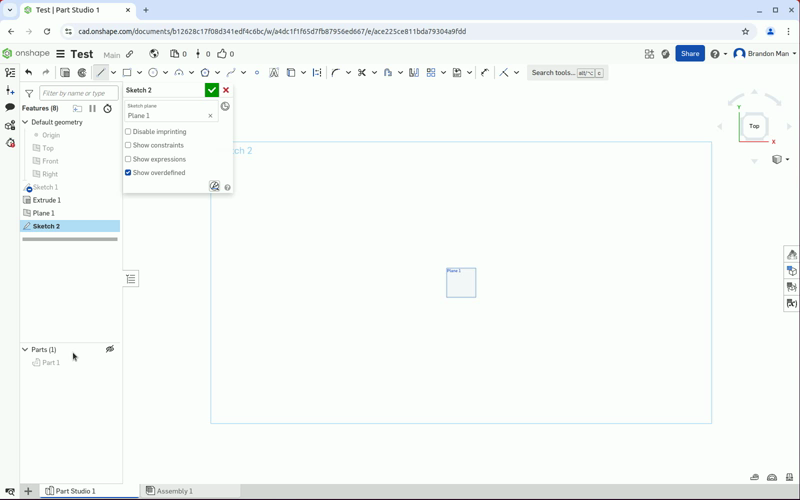
mouse_move(348, 226)
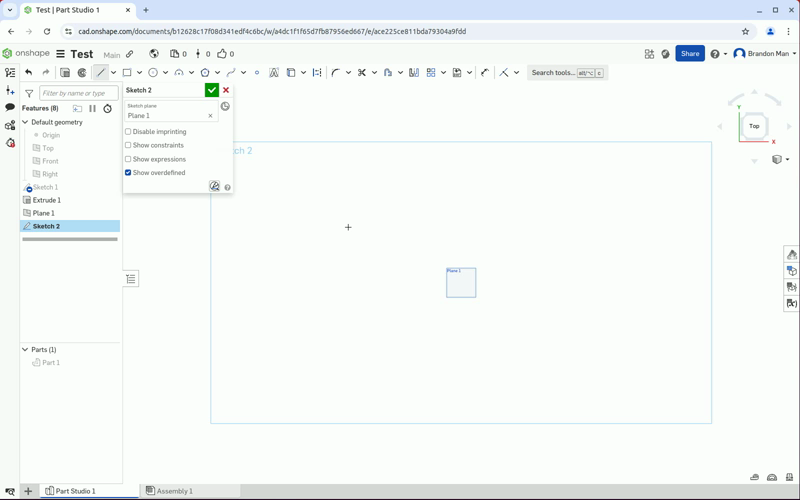
click(348, 226)
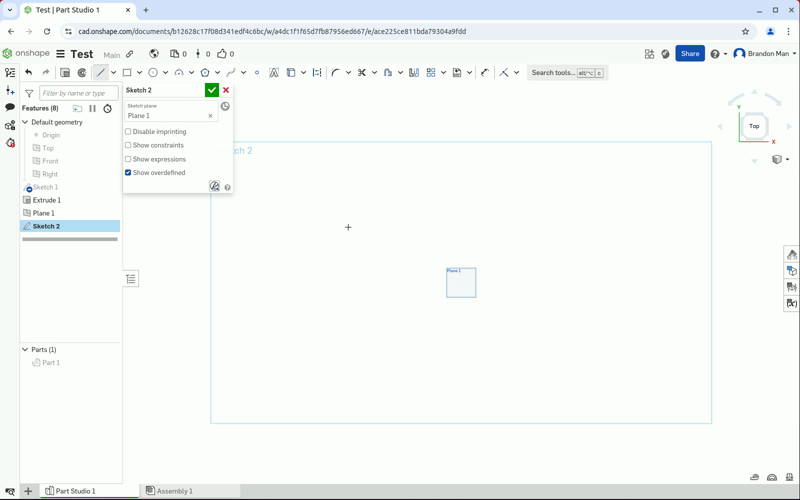
key_up(shift)
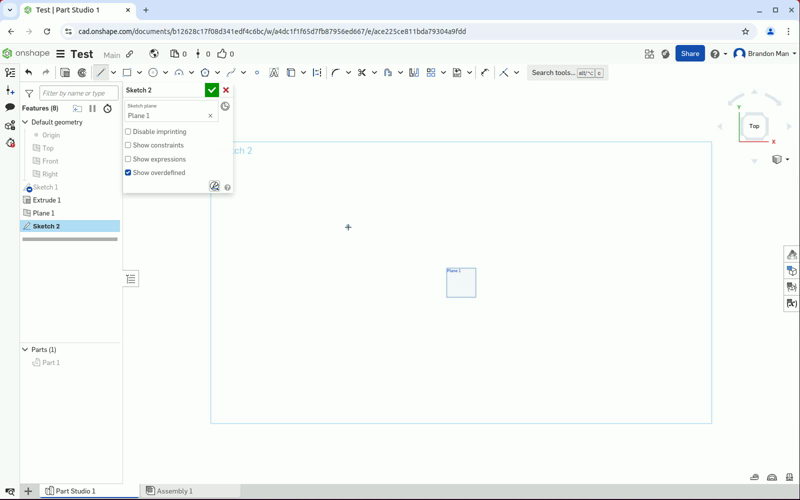
key_down(shift)
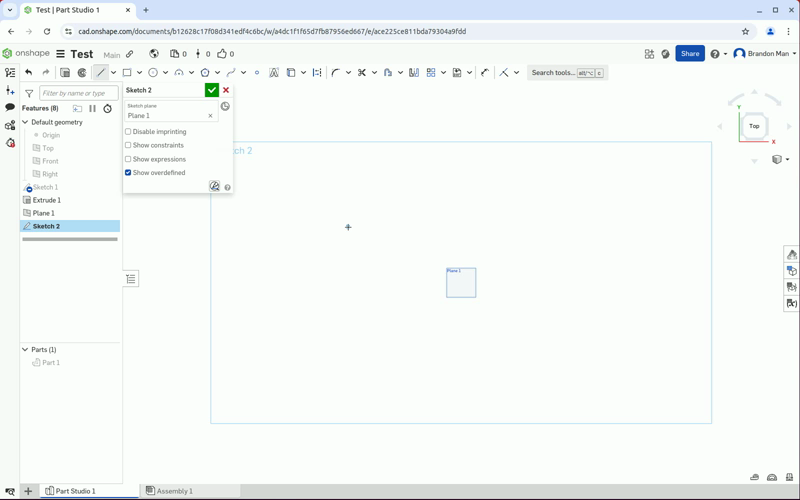
mouse_move(378, 226)
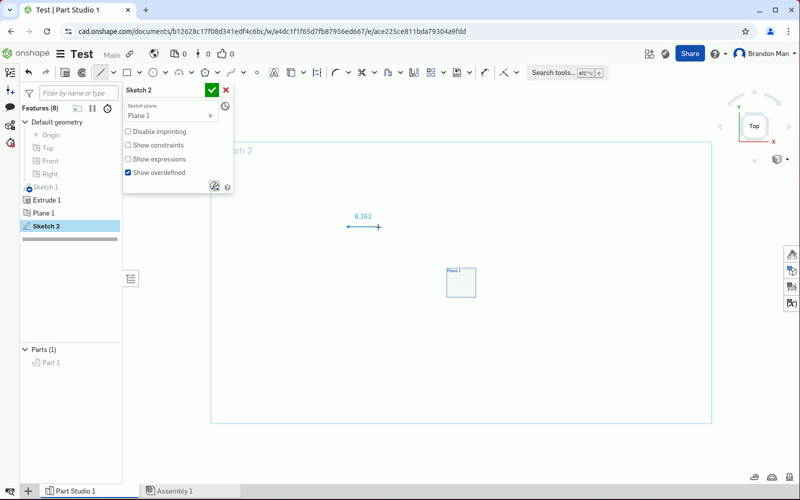
mouse_move(404, 226)
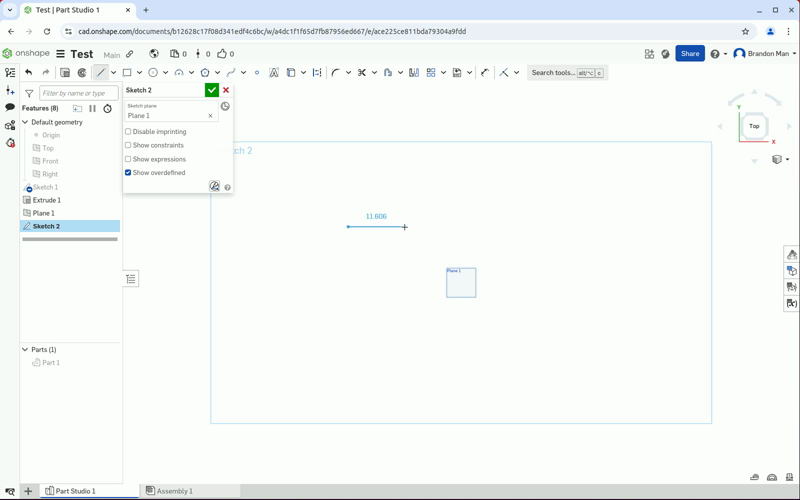
click(404, 226)
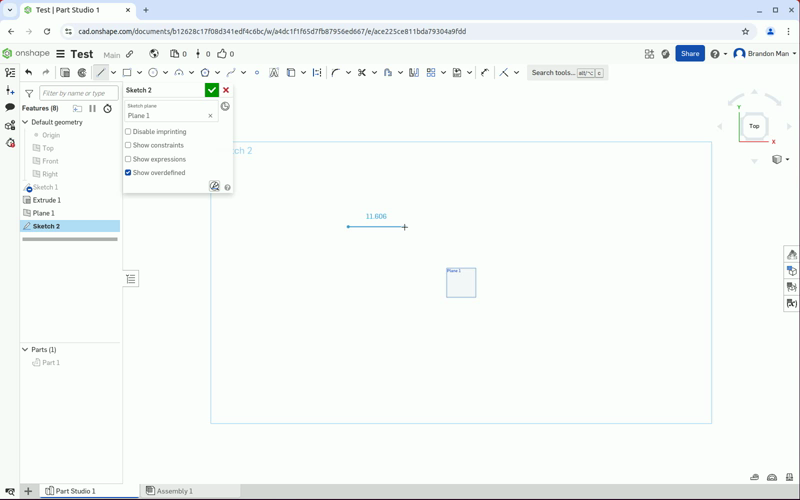
key_up(shift)
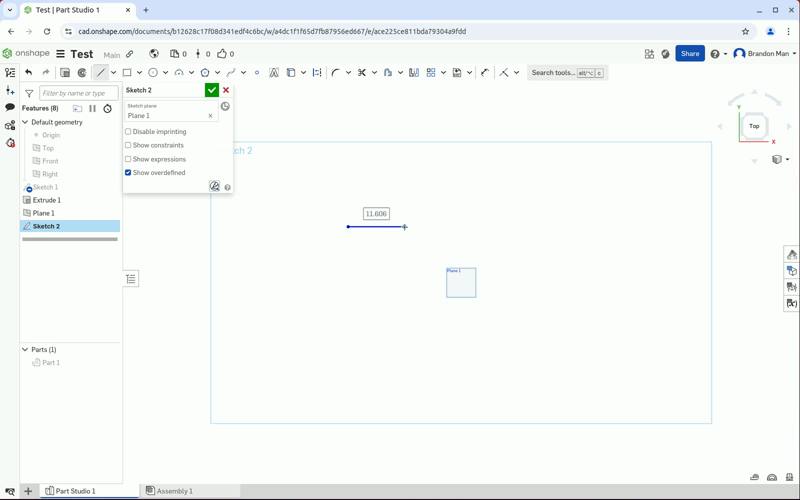
key_down(shift)
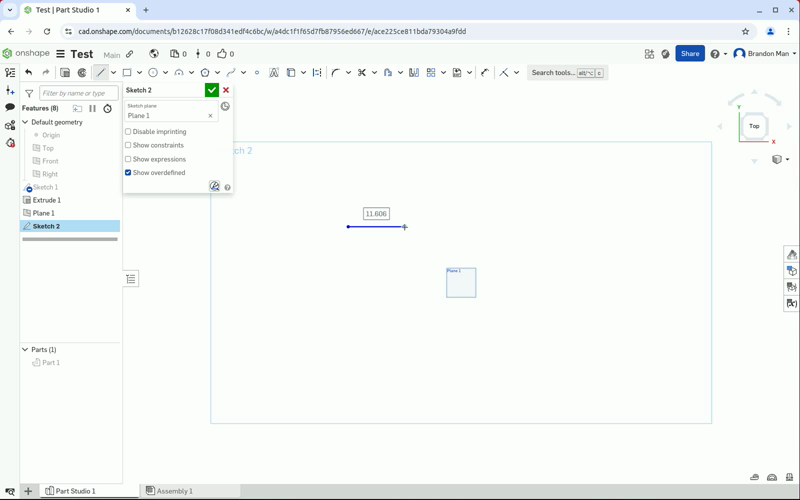
mouse_move(434, 226)
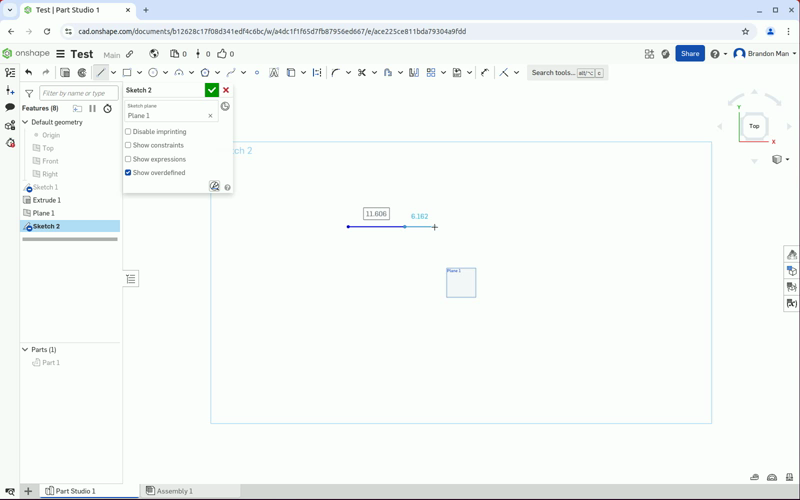
mouse_move(404, 283)
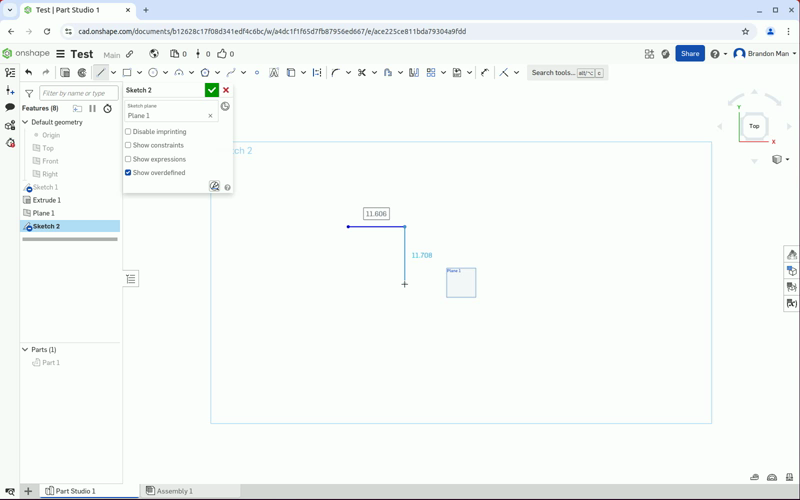
click(404, 283)
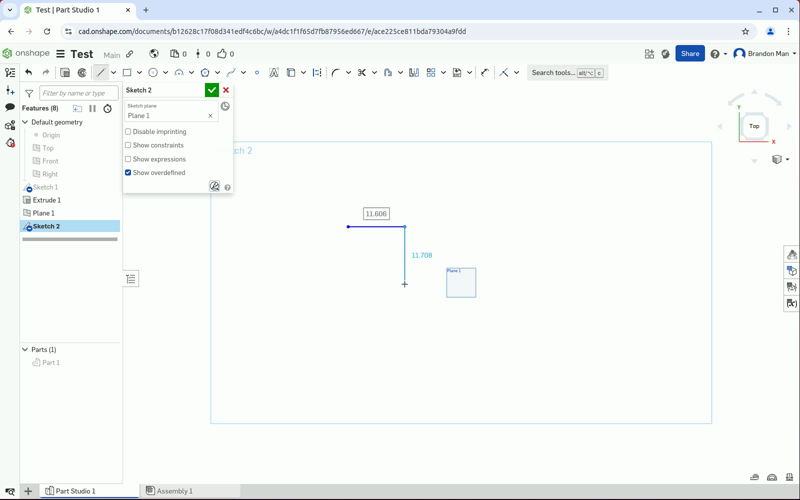
key_up(shift)
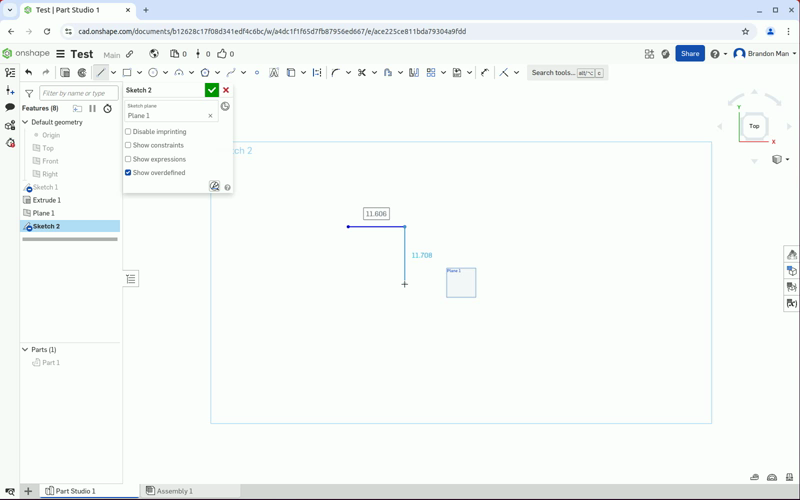
key_down(shift)
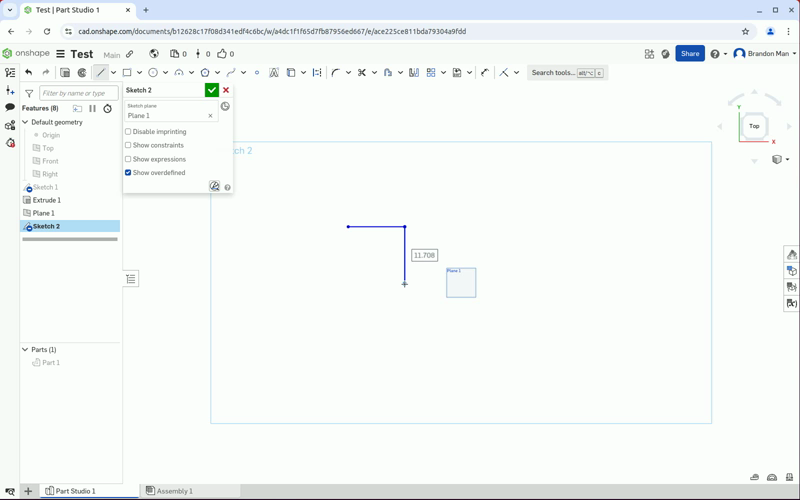
mouse_move(434, 283)
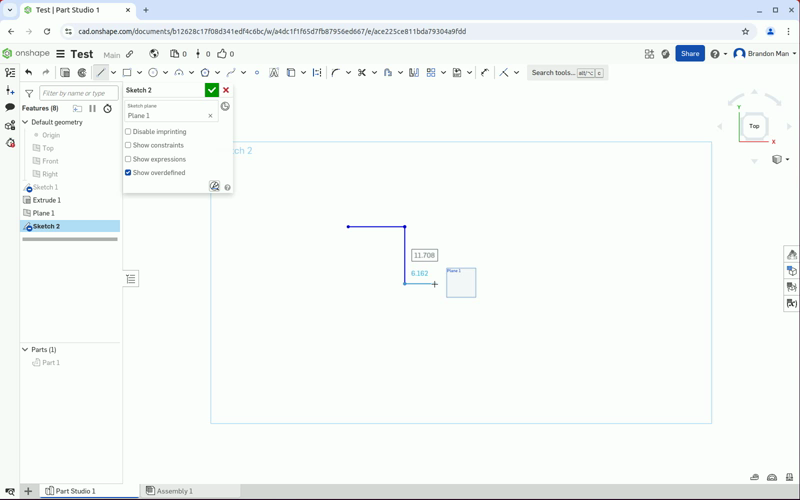
mouse_move(444, 283)
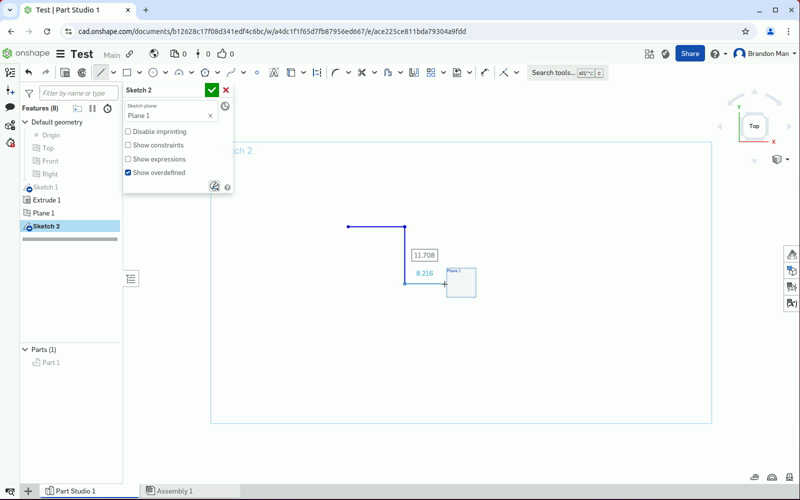
click(444, 283)
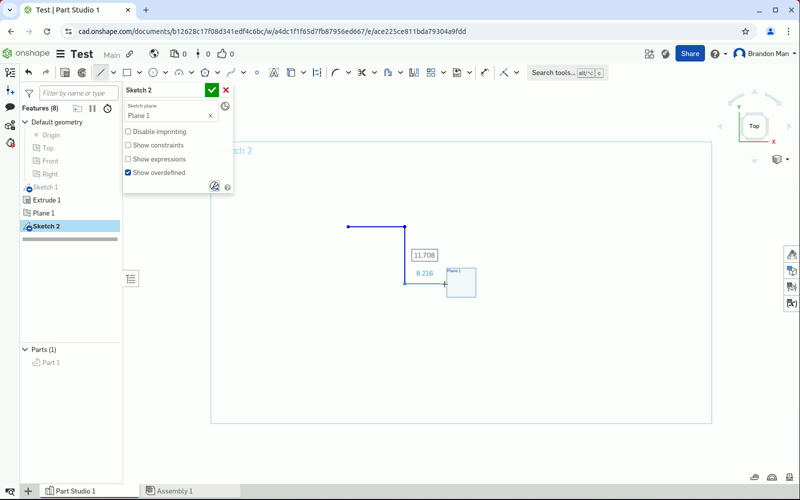
key_up(shift)
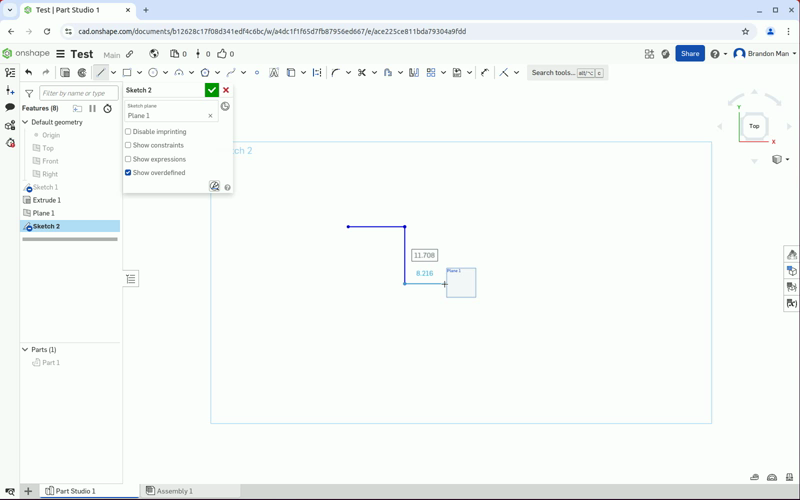
key_down(shift)
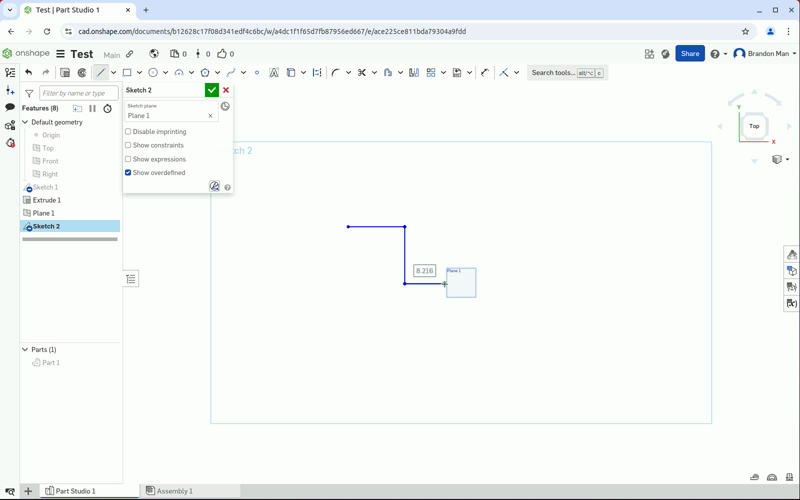
mouse_move(444, 187)
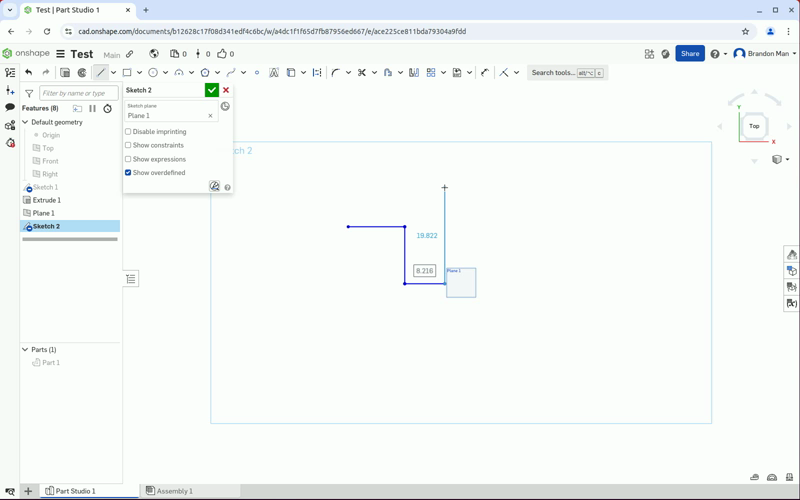
click(444, 187)
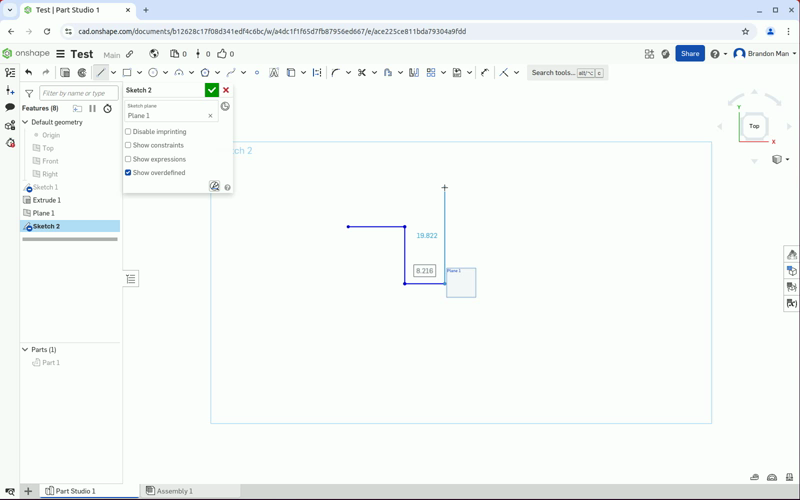
key_up(shift)
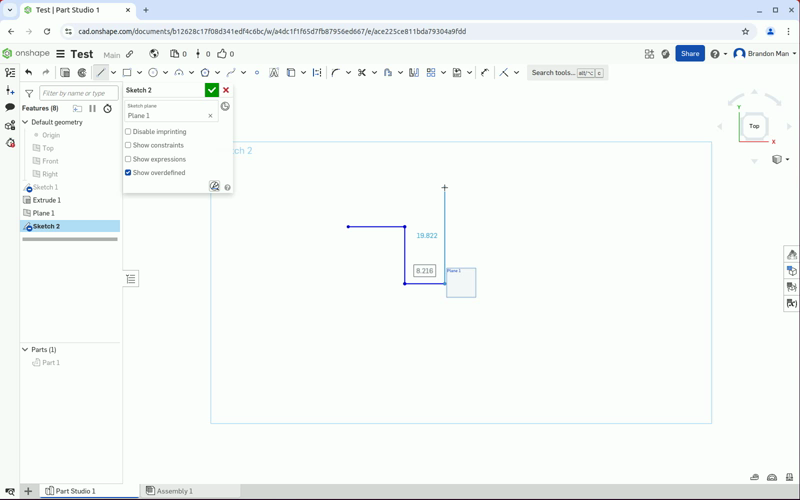
key_down(shift)
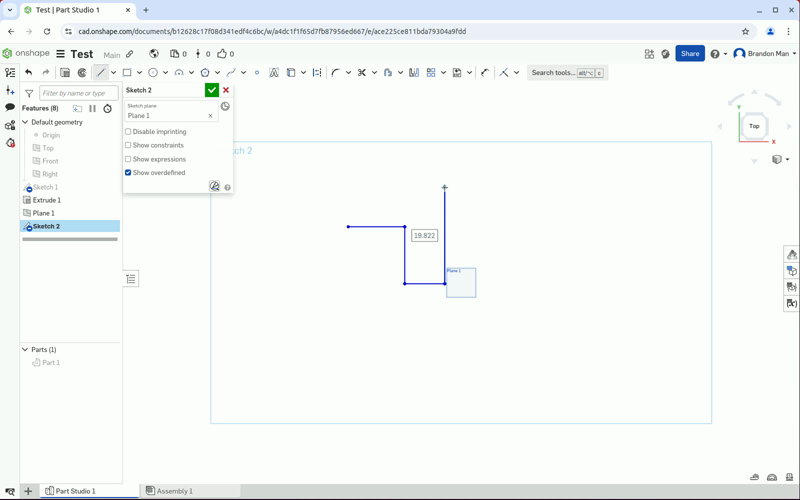
mouse_move(348, 187)
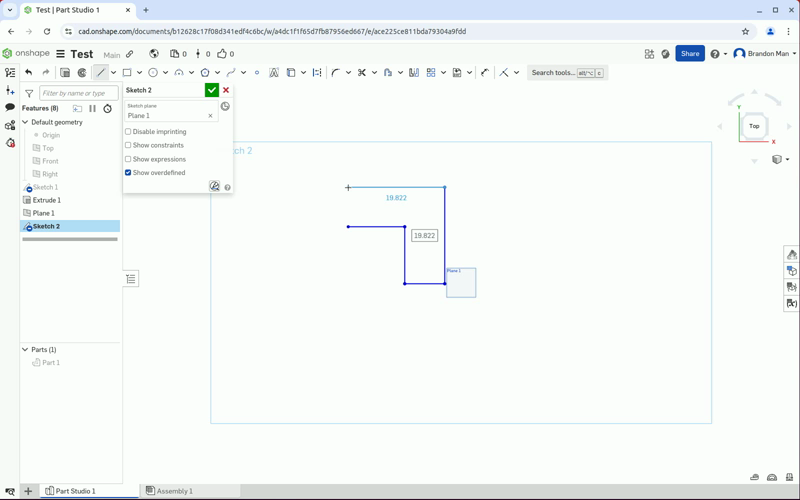
click(348, 187)
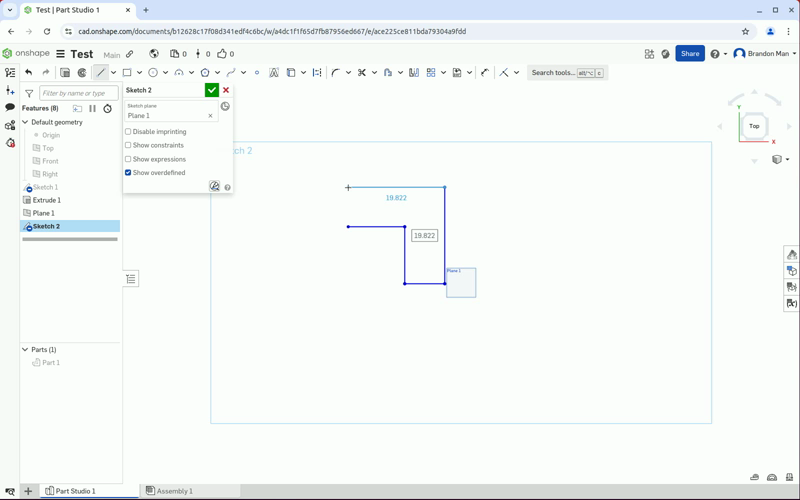
key_up(shift)
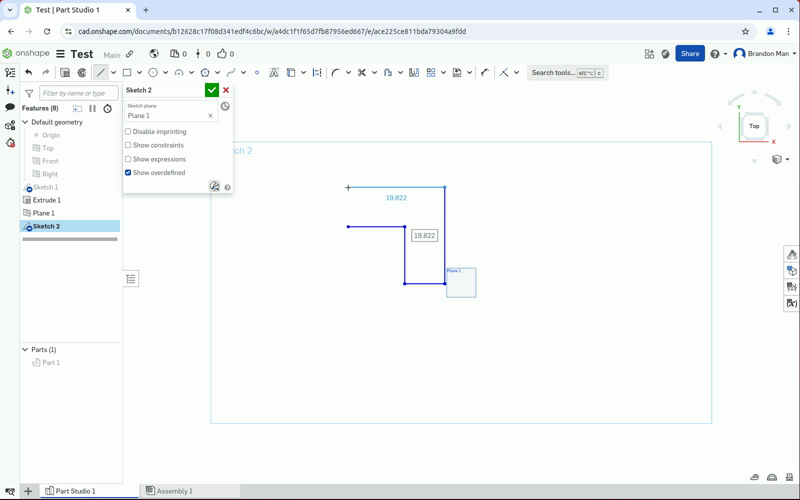
mouse_move(378, 187)
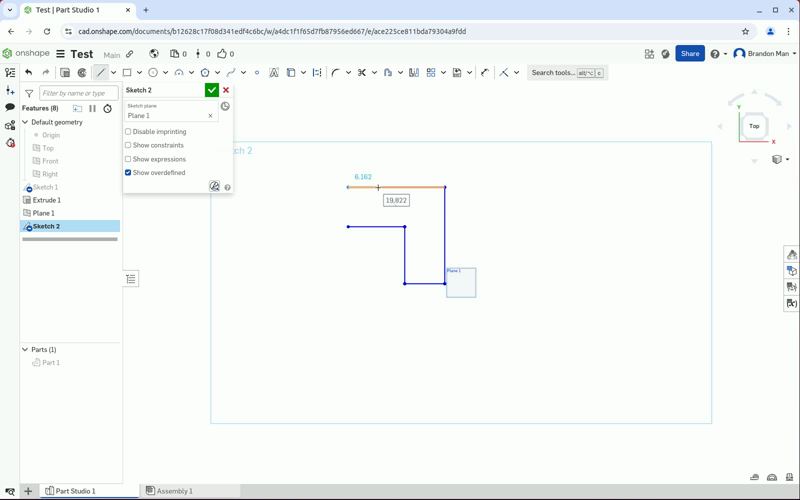
key_down(shift)
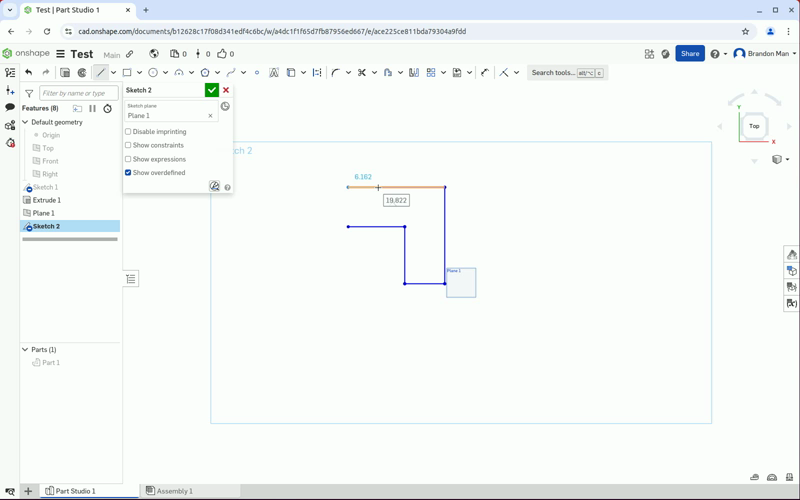
mouse_move(348, 226)
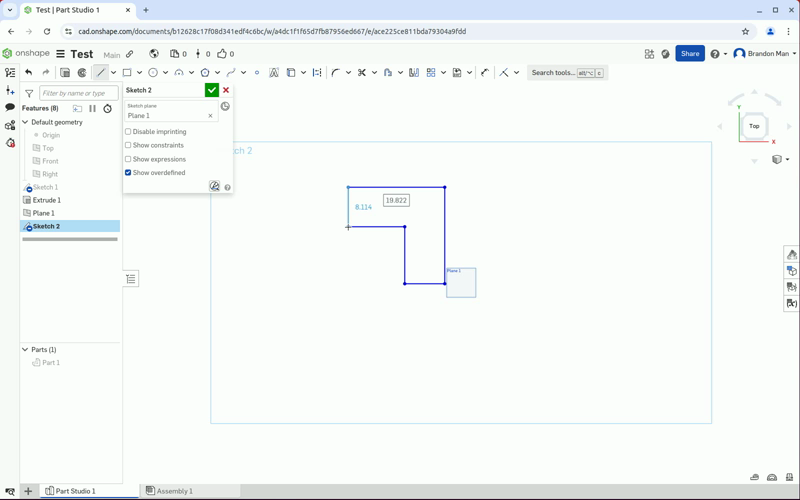
key_up(shift)
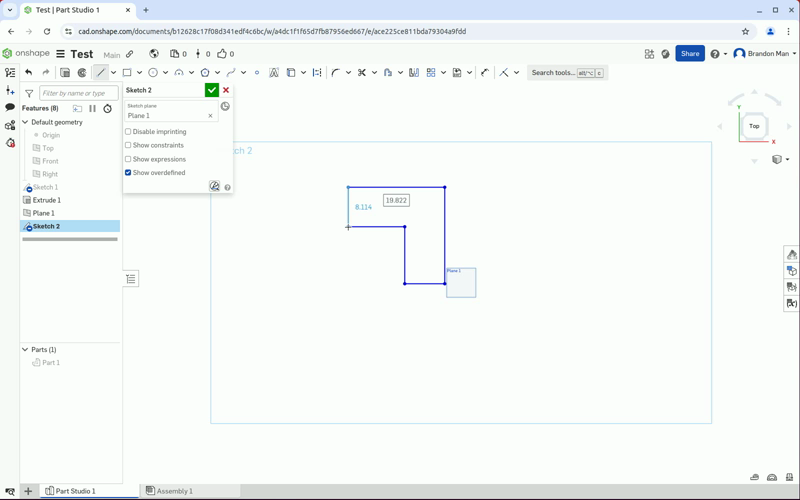
click(348, 226)
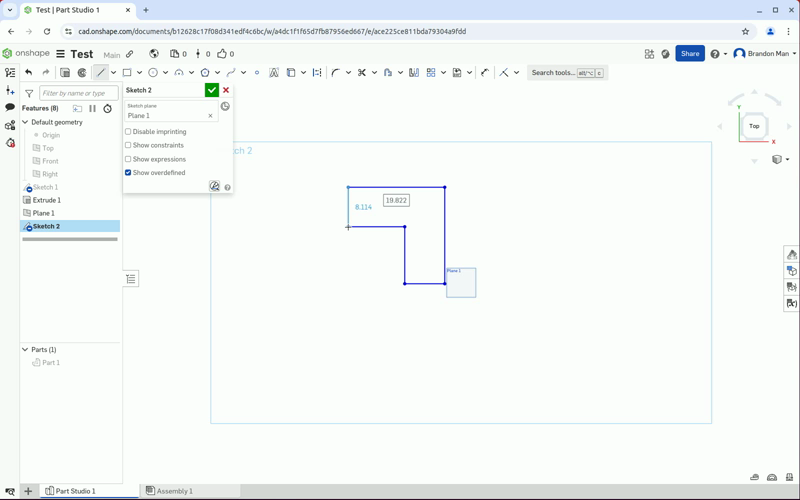
key(esc)
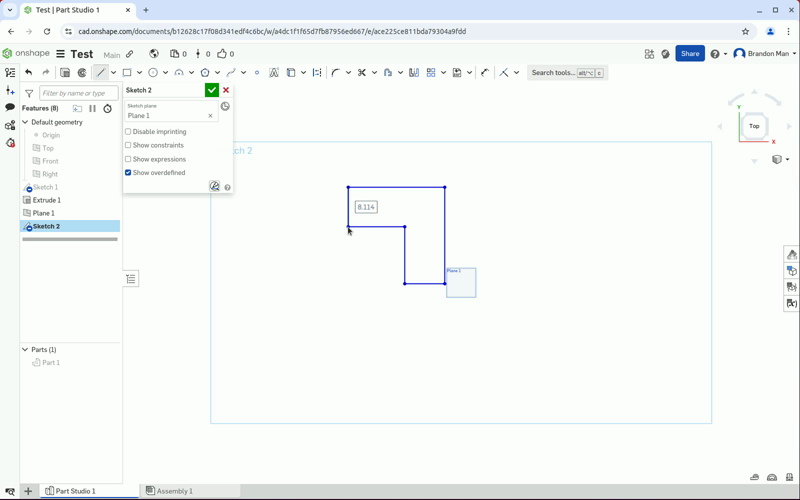
mouse_move(426, 263)
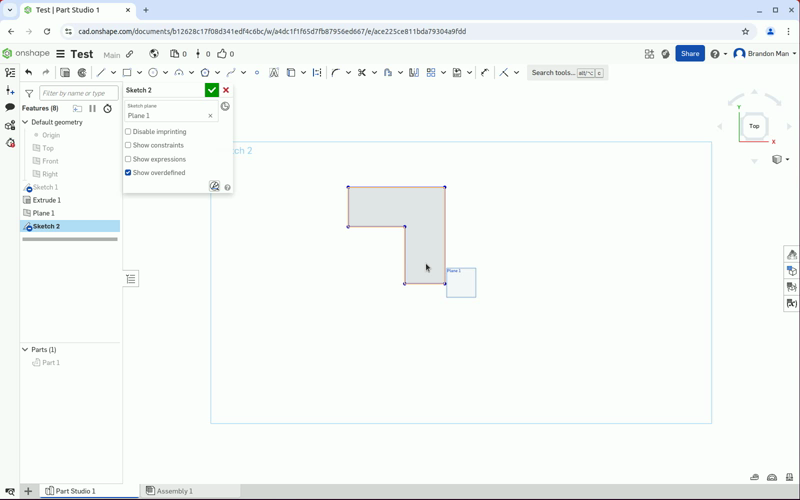
click(426, 263)
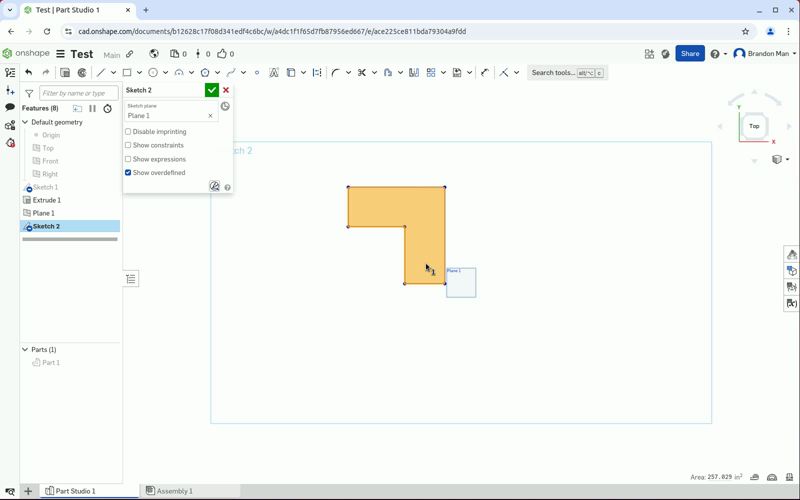
mouse_move(73, 352)
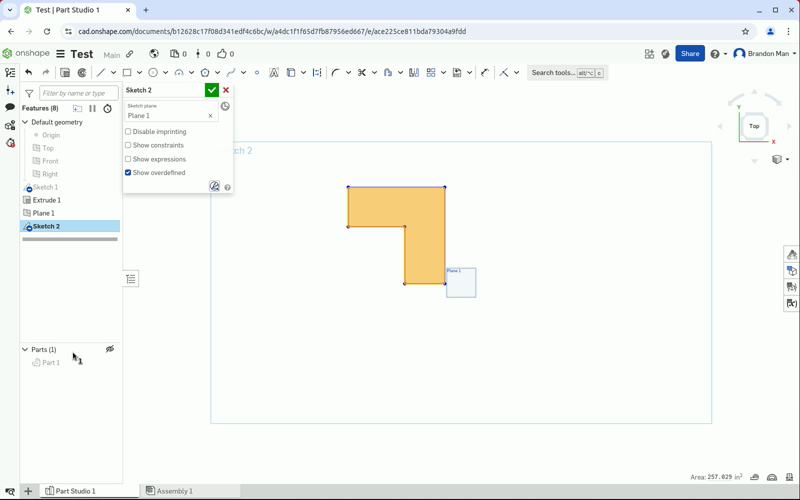
key(shift+y)
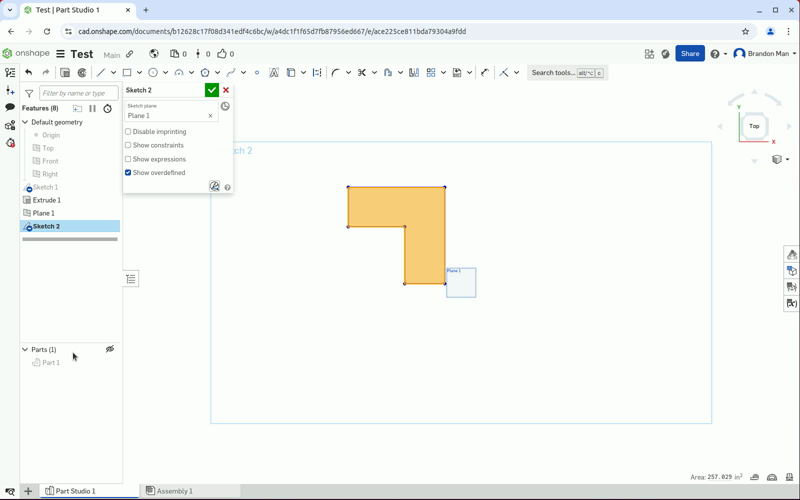
key(shift+e)
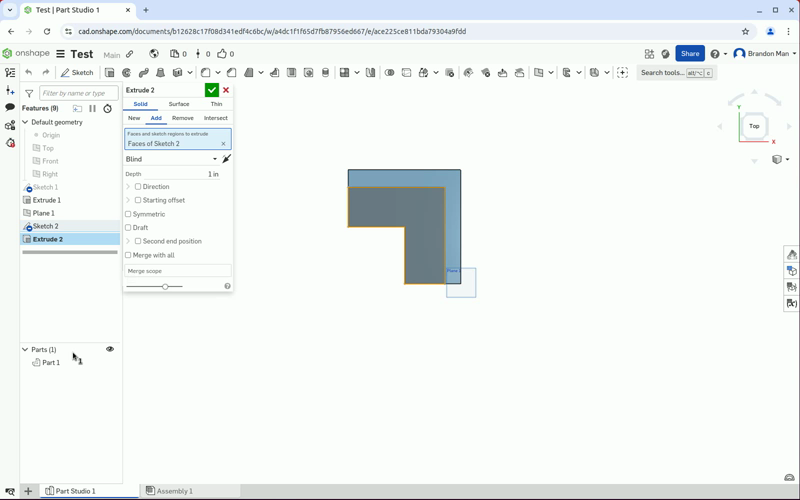
mouse_move(143, 106)
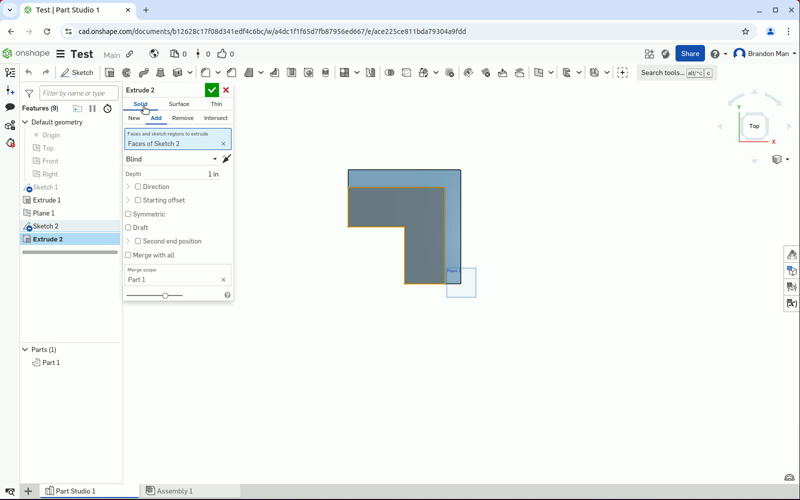
click(143, 106)
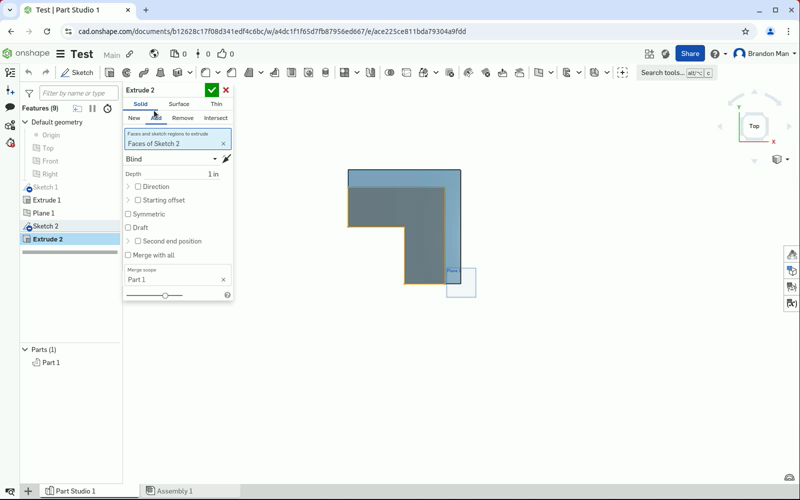
mouse_move(186, 120)
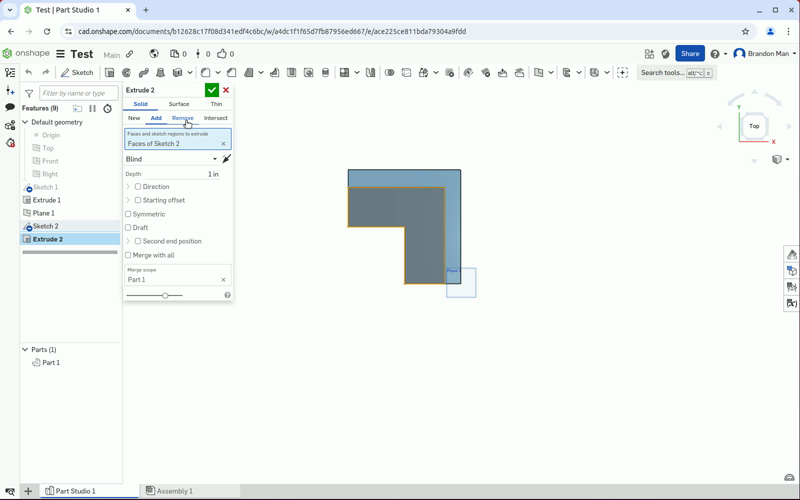
click(186, 120)
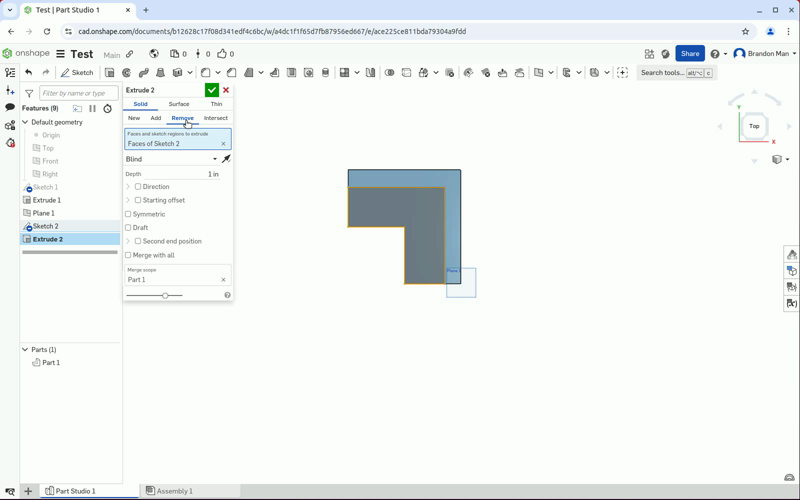
key(tab, 4)
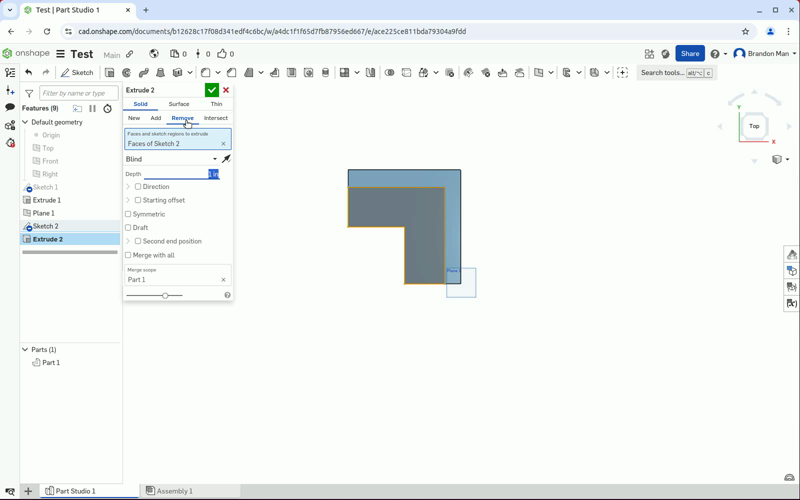
text(4.574)
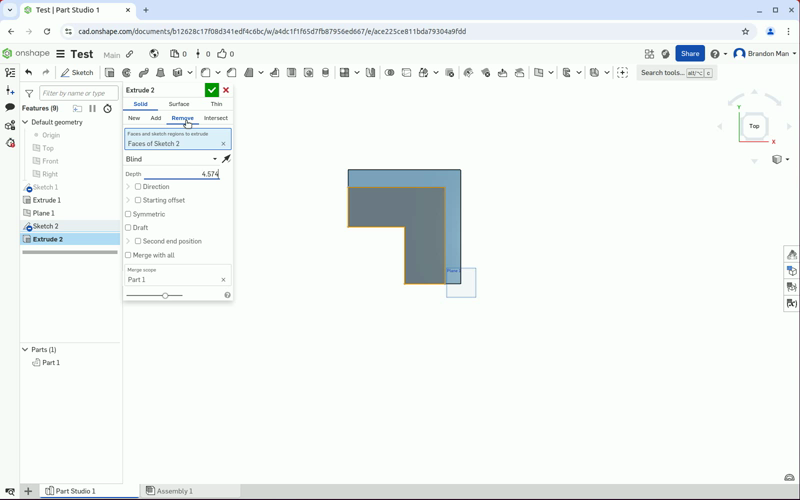
key(tab, 6)
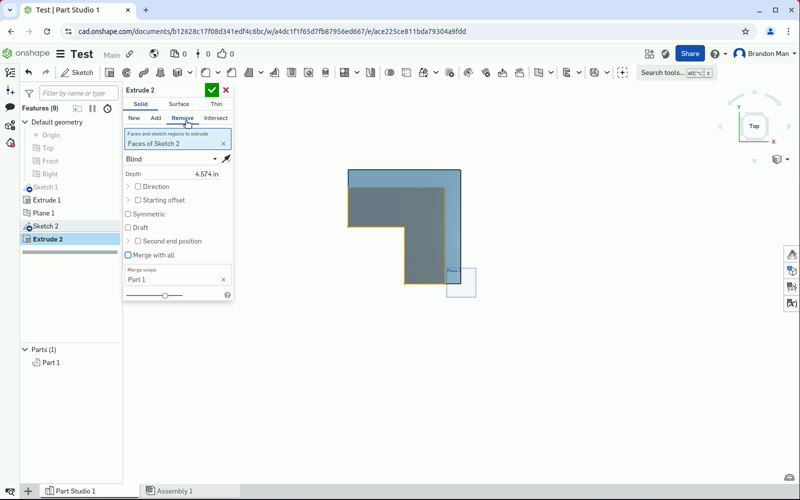
key(space)
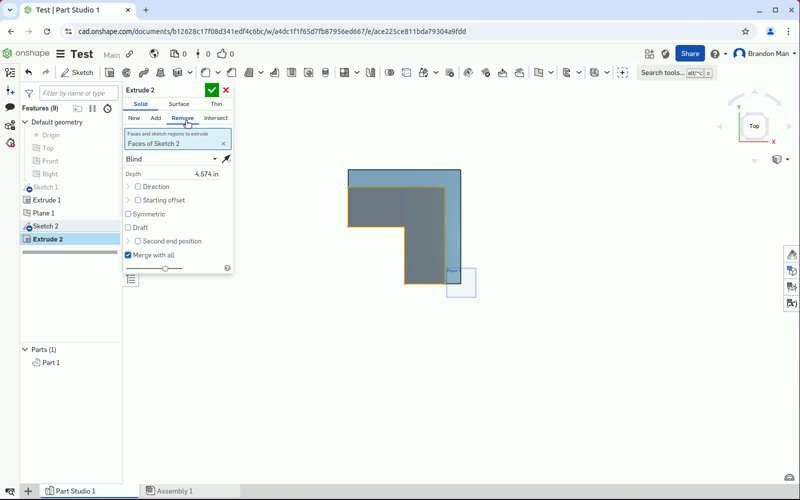
key(enter)
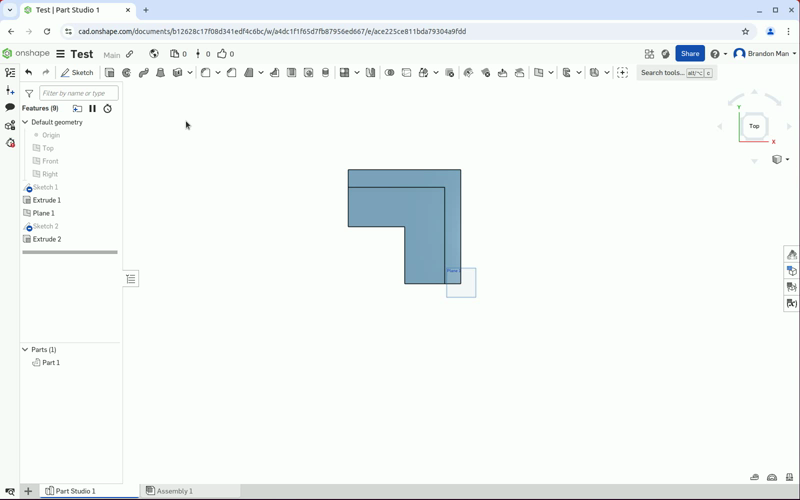
key(shift+h)
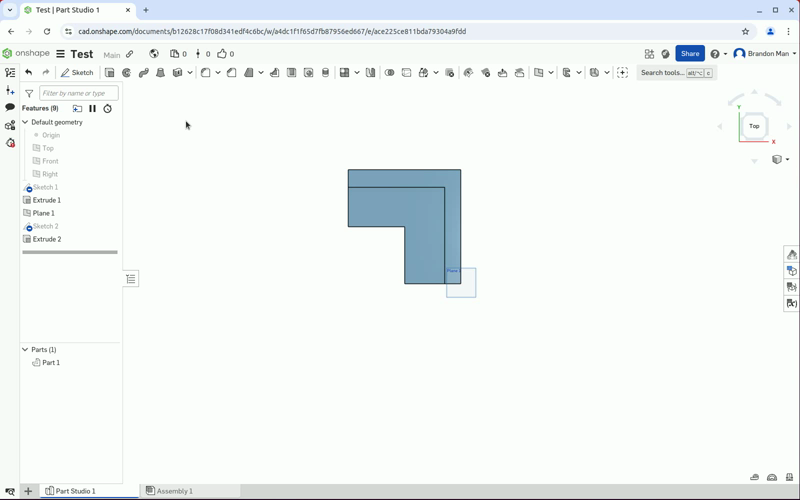
key(shift+h)
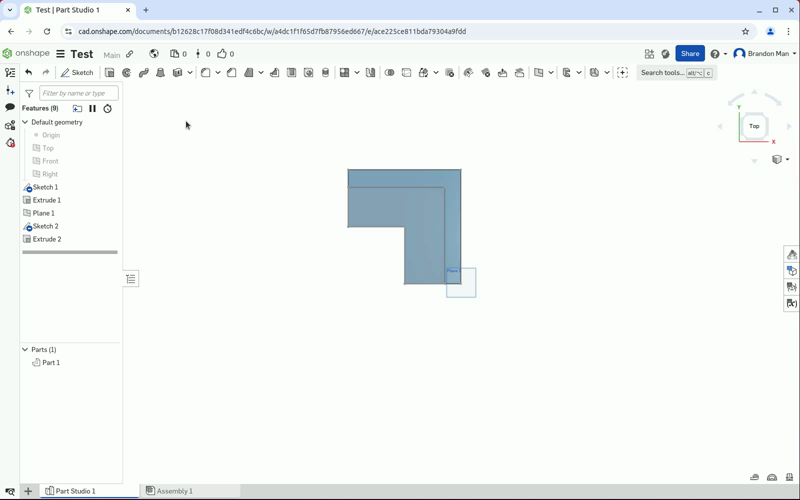
key(shift+7)
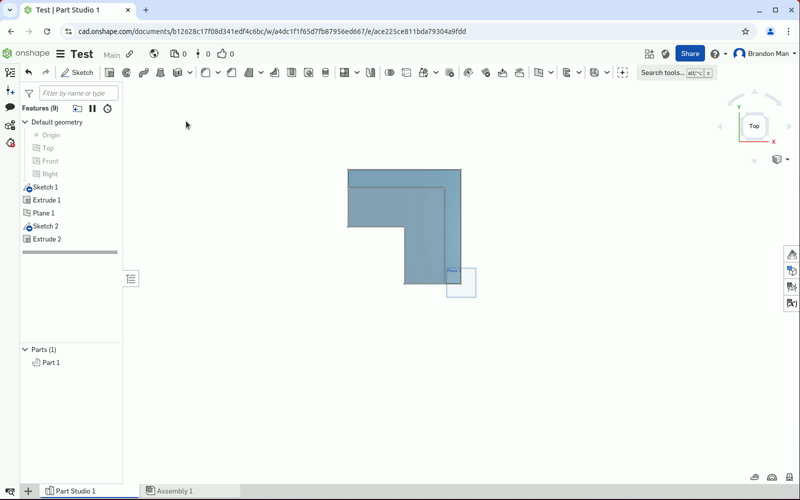
key(up, 3)
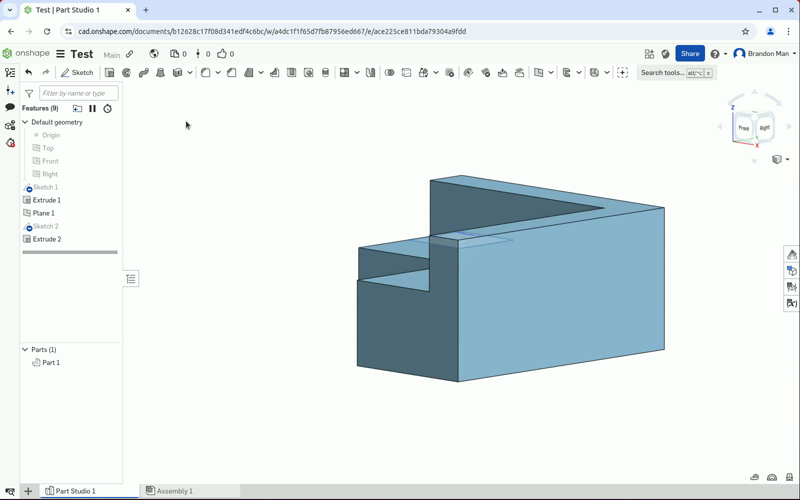
key(left, 3)
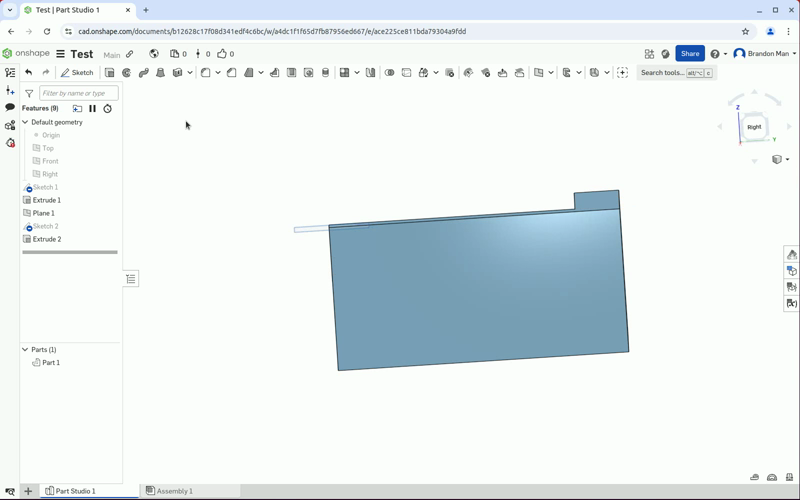
key(right, 3)
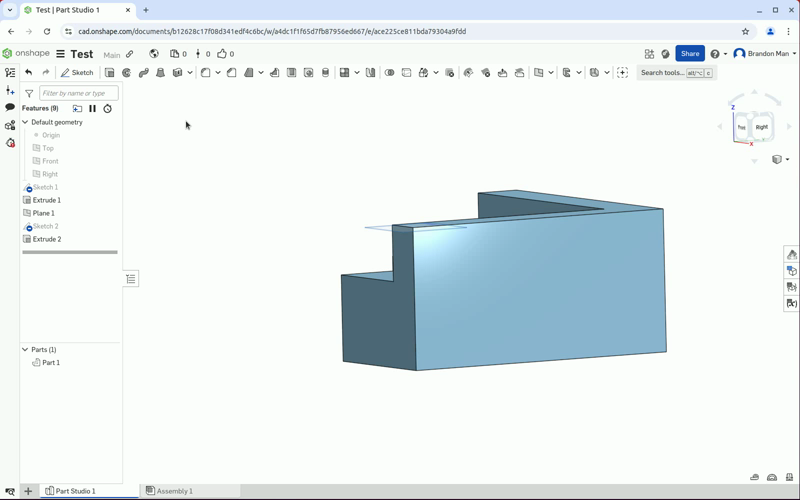
key(down, 3)
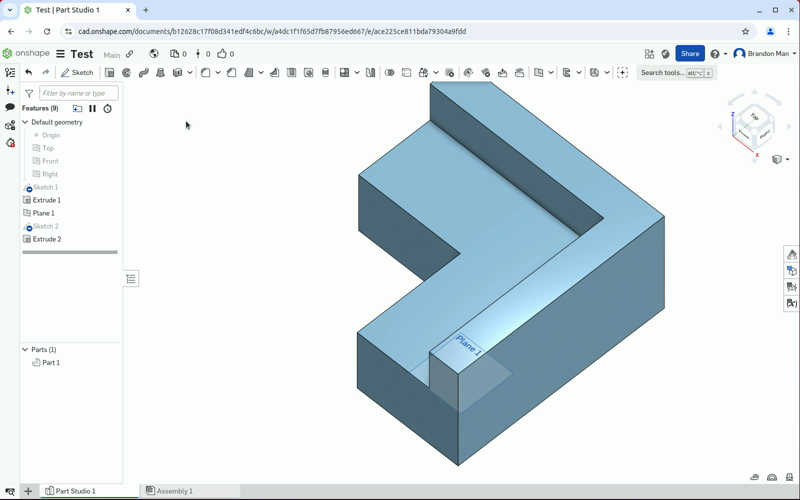
mouse_move(73, 189)
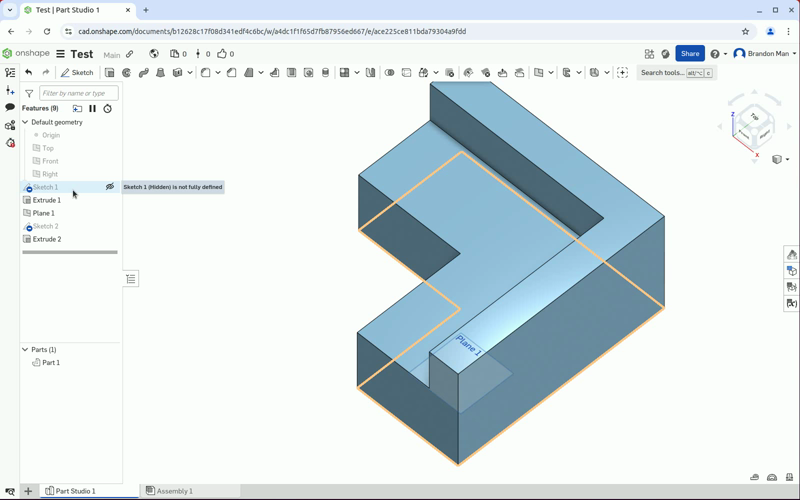
click(73, 189)